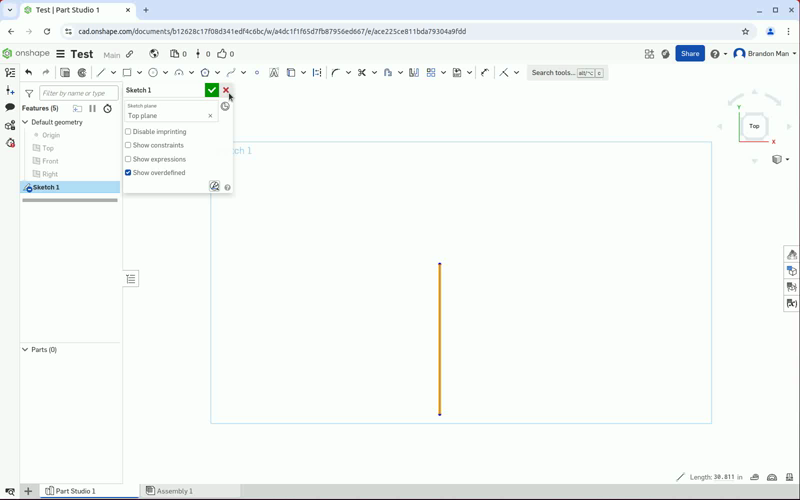
key(shift+h)
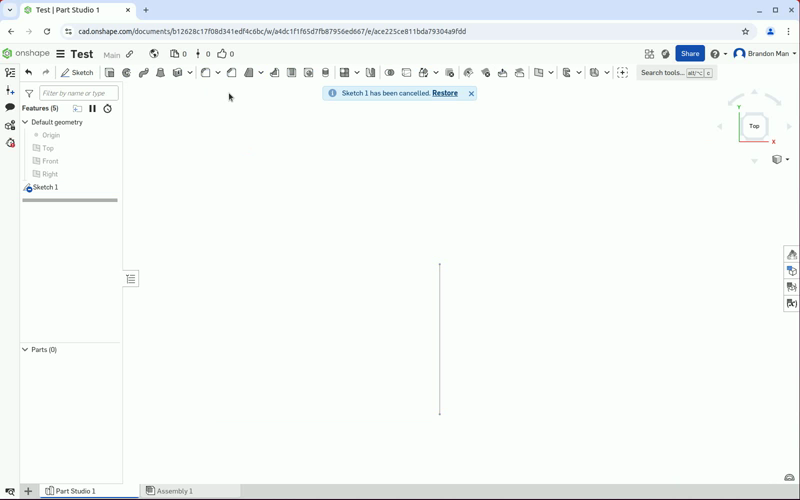
key(shift+s)
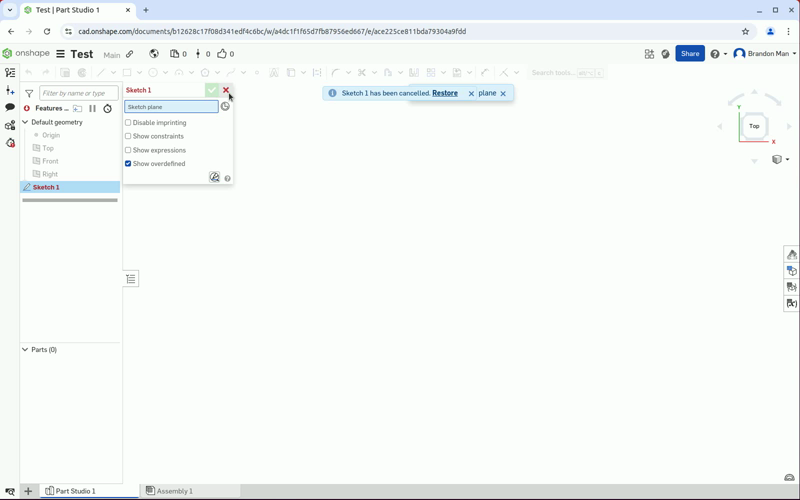
mouse_move(73, 150)
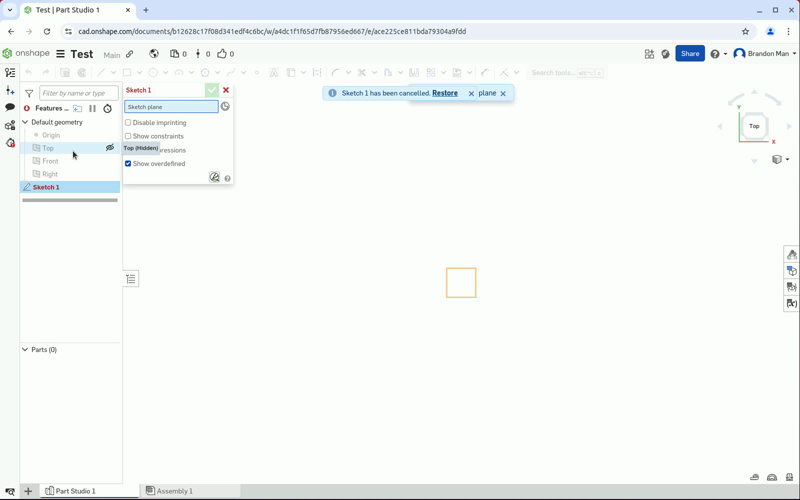
click(73, 150)
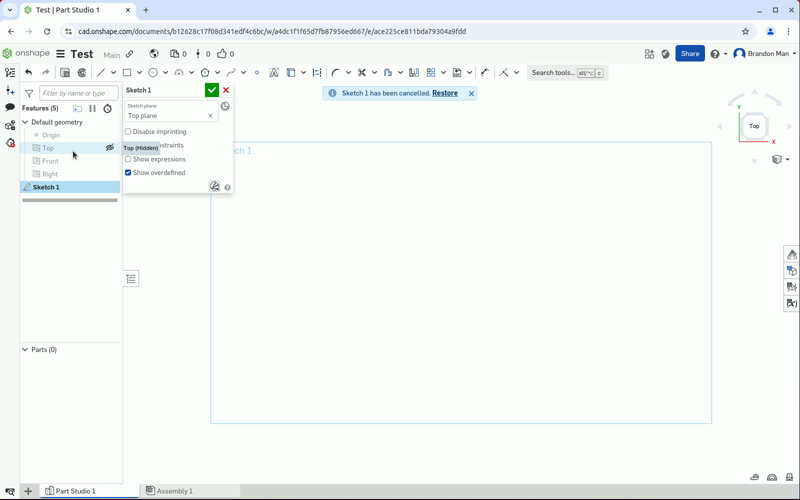
mouse_move(73, 352)
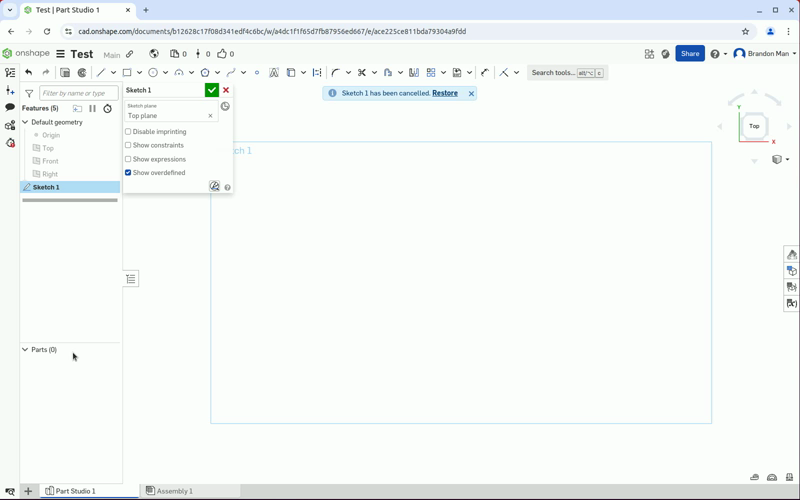
key(y)
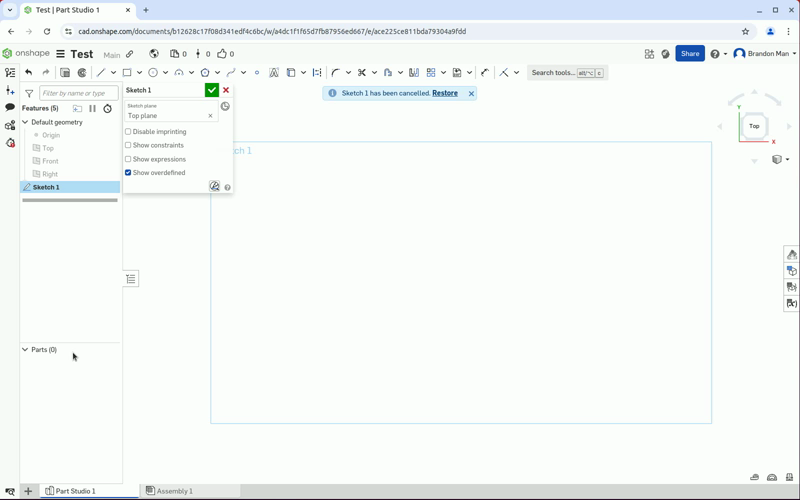
key(c)
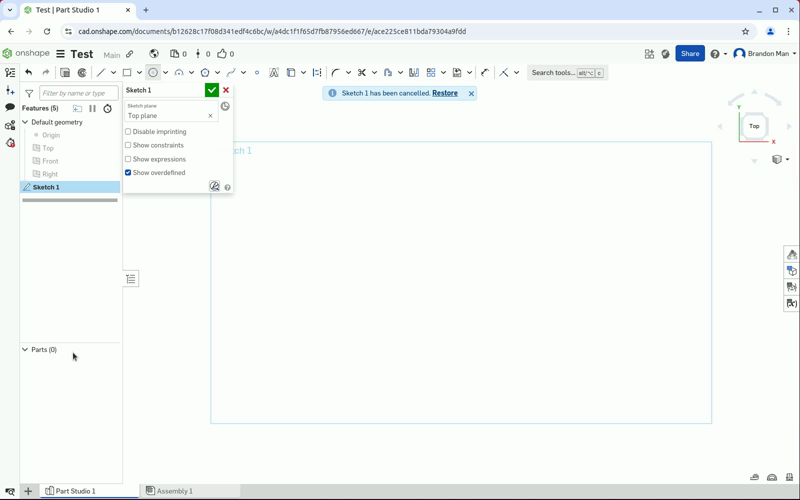
key_down(shift)
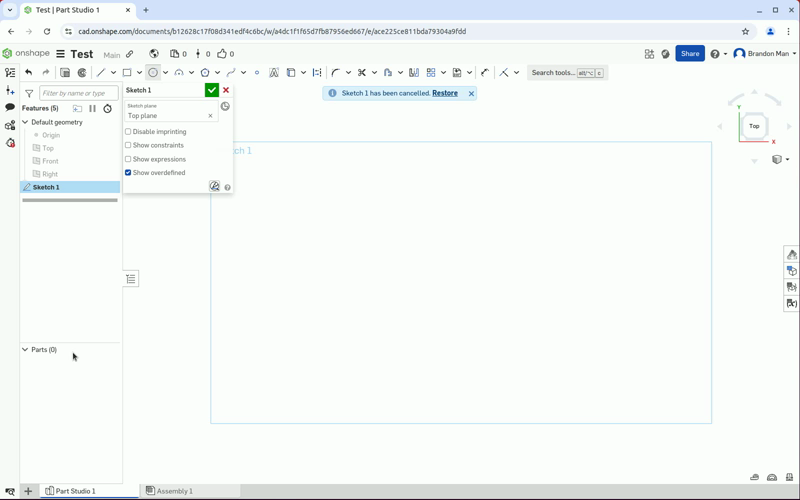
mouse_move(461, 282)
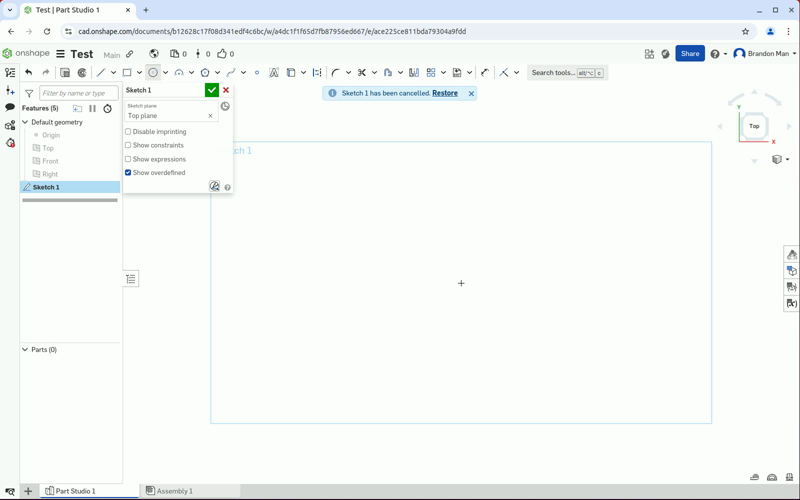
click(461, 282)
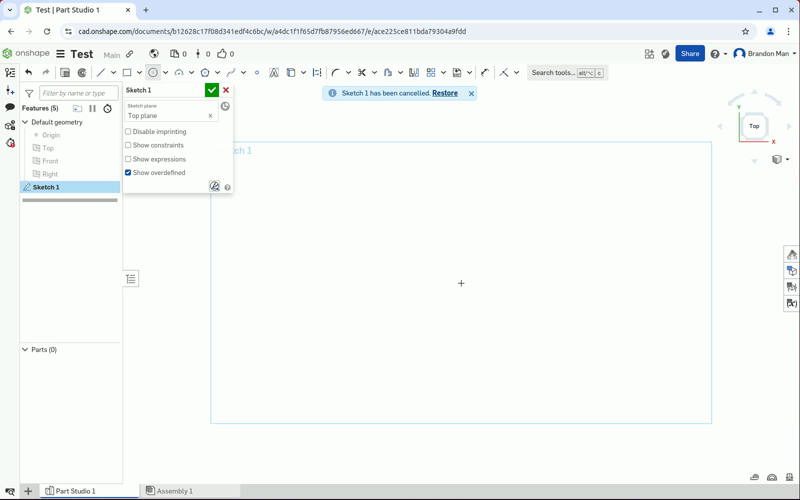
key_up(shift)
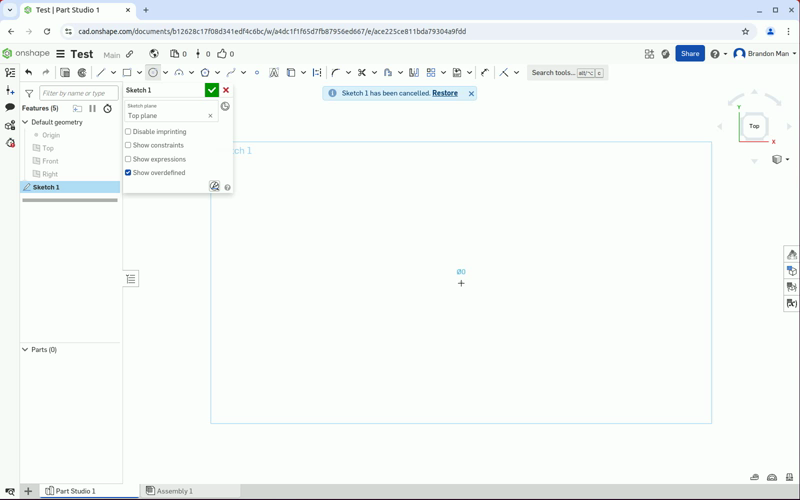
mouse_move(574, 282)
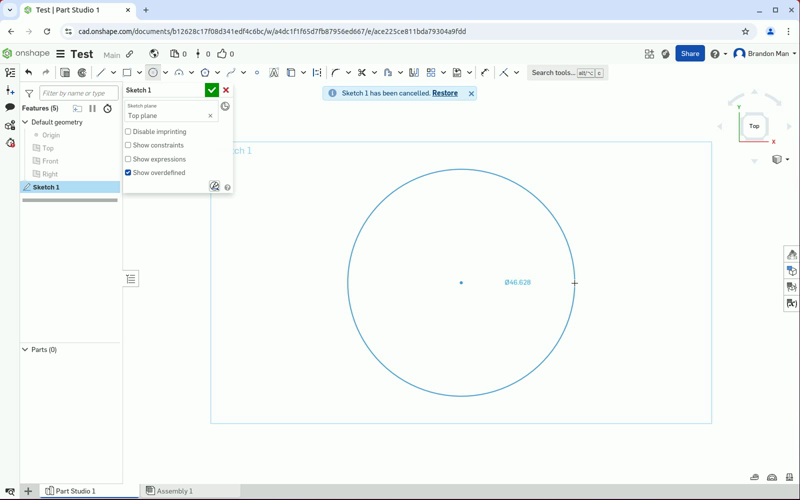
click(574, 282)
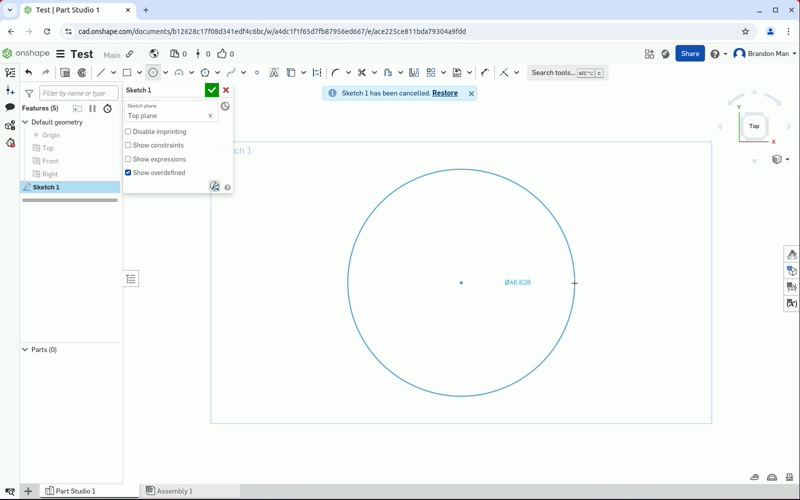
key(esc)
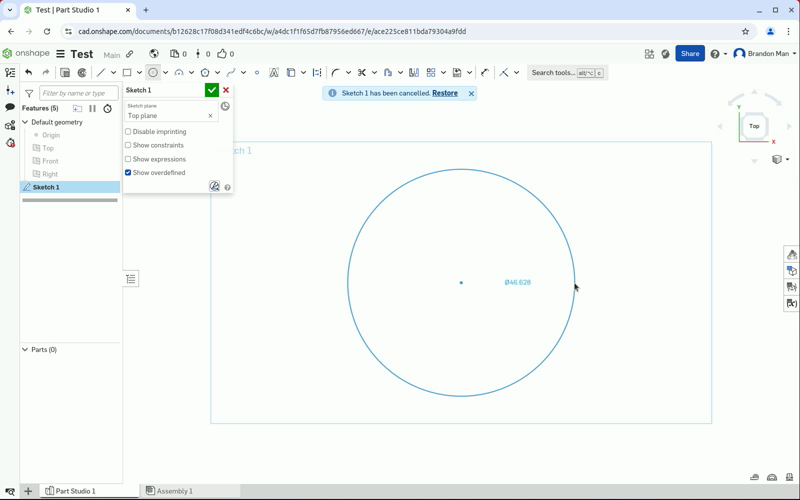
key(c)
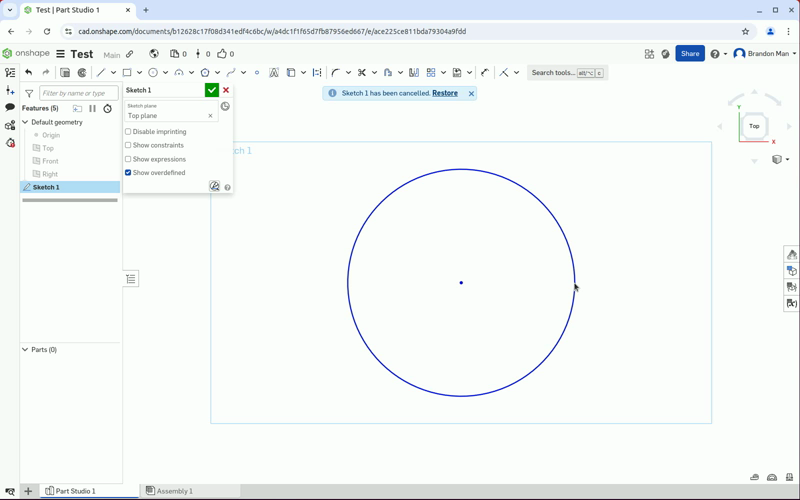
key_down(shift)
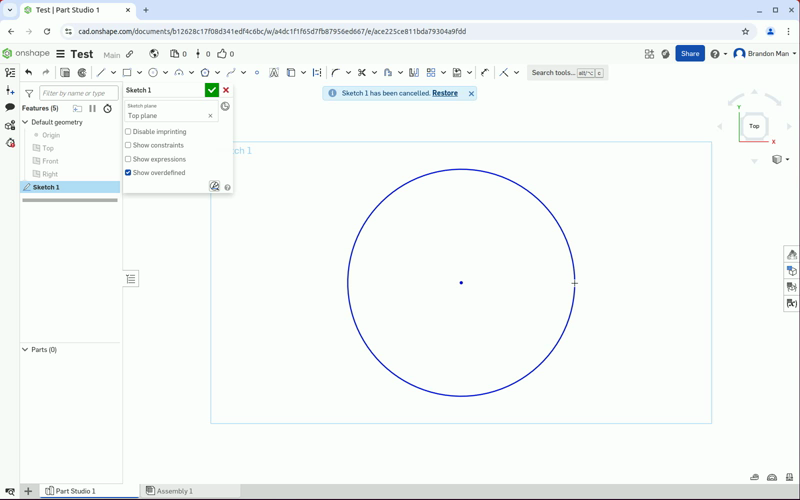
mouse_move(461, 282)
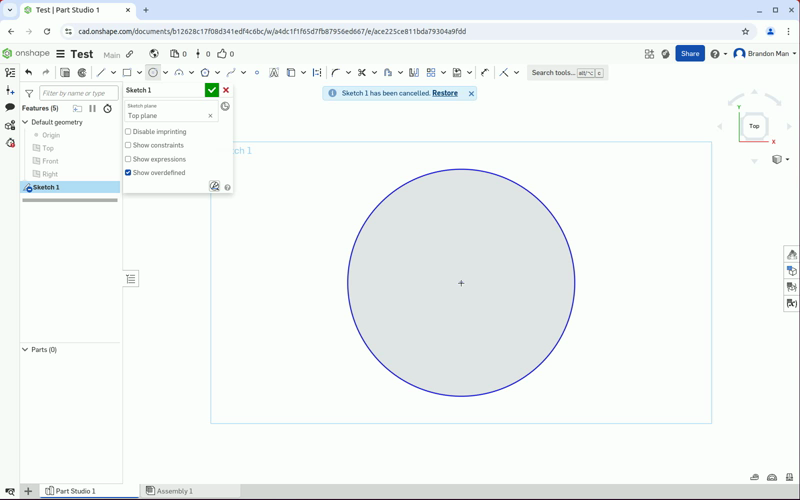
click(461, 282)
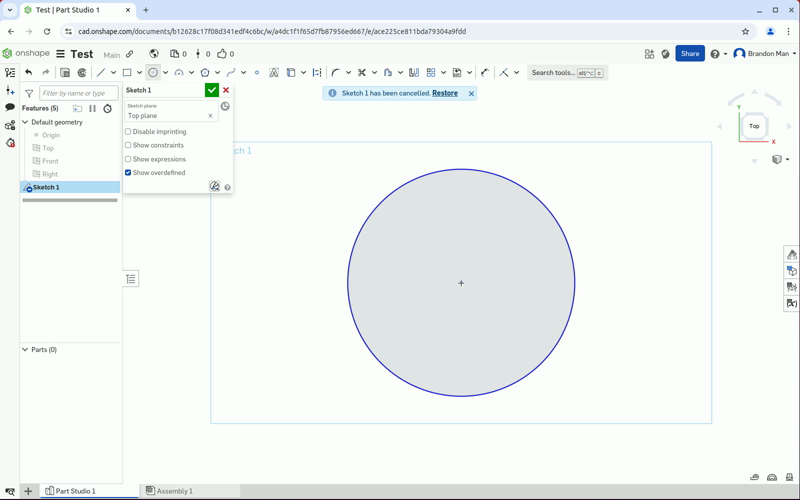
key_up(shift)
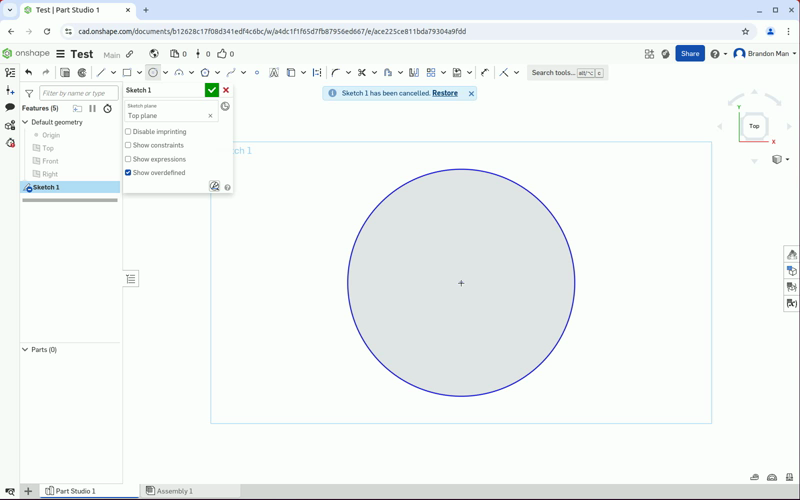
mouse_move(560, 282)
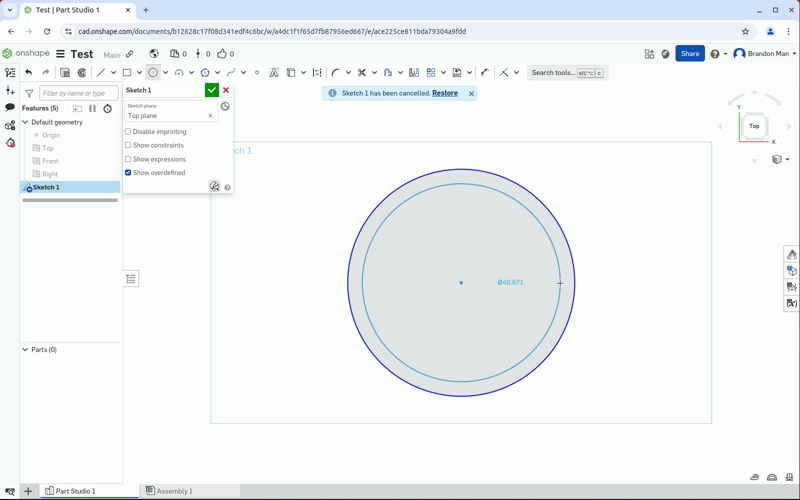
click(560, 282)
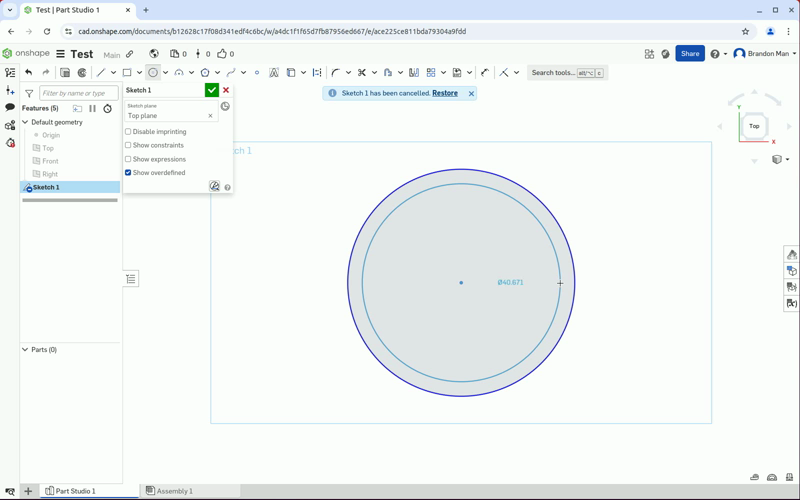
key(esc)
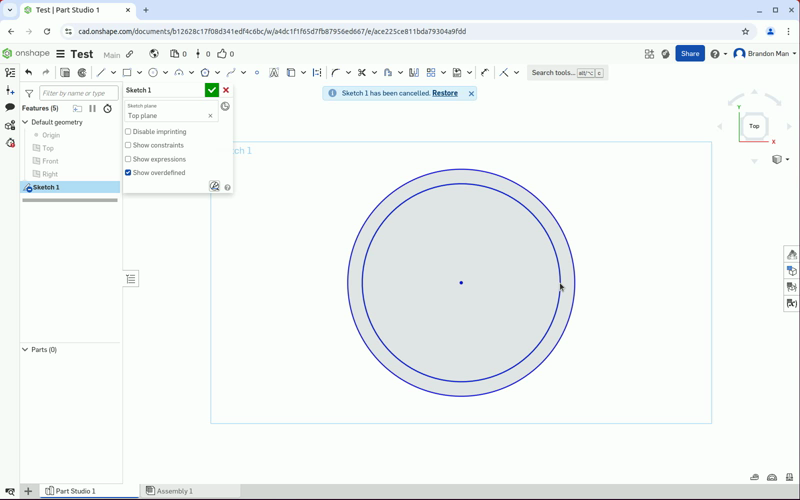
mouse_move(426, 382)
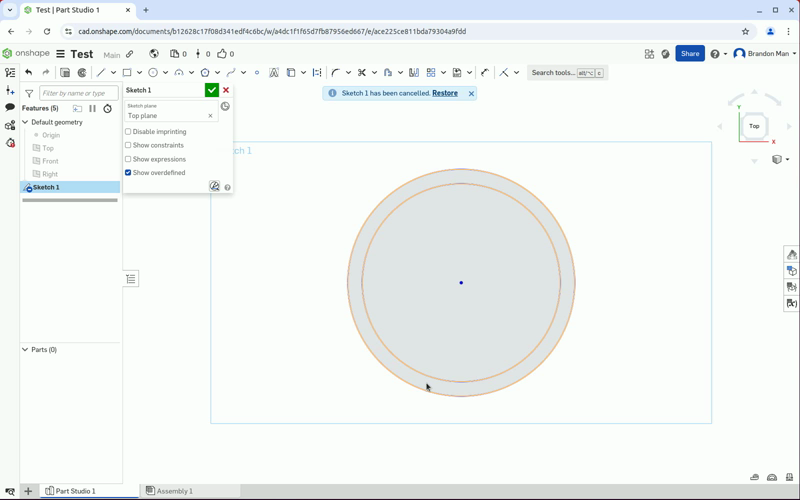
click(426, 382)
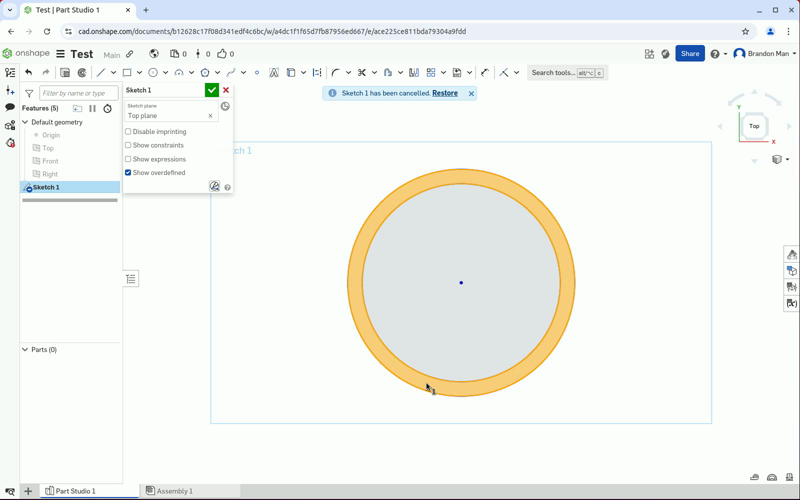
mouse_move(73, 352)
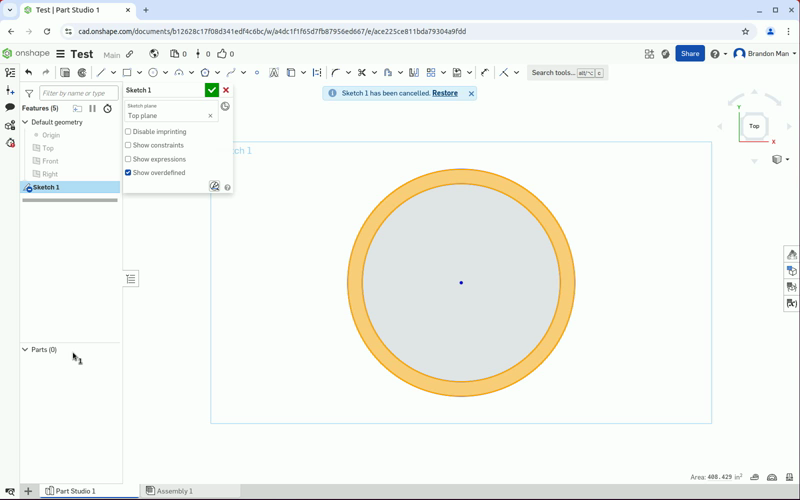
key(shift+y)
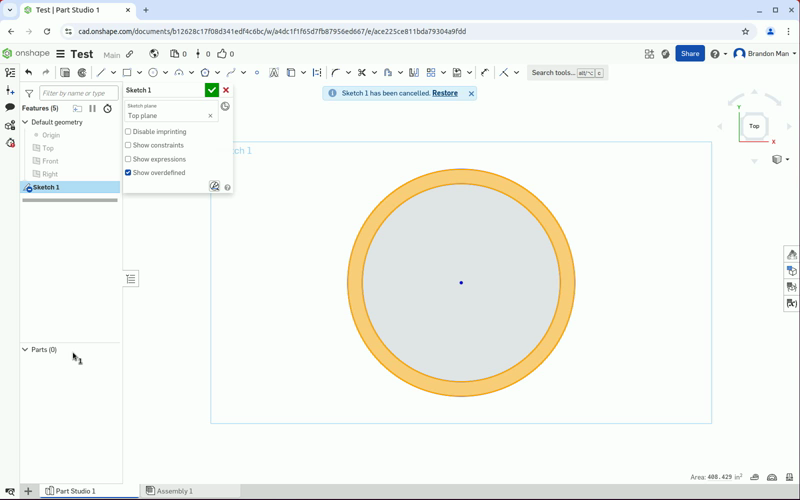
key(shift+e)
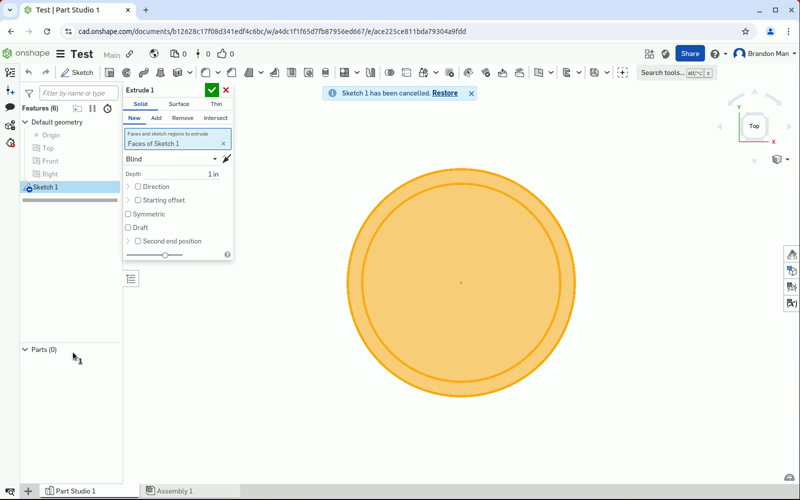
mouse_move(143, 106)
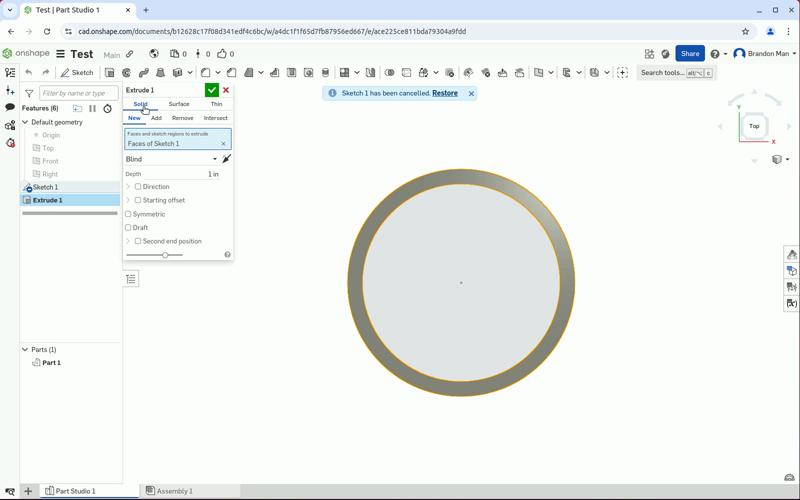
click(143, 106)
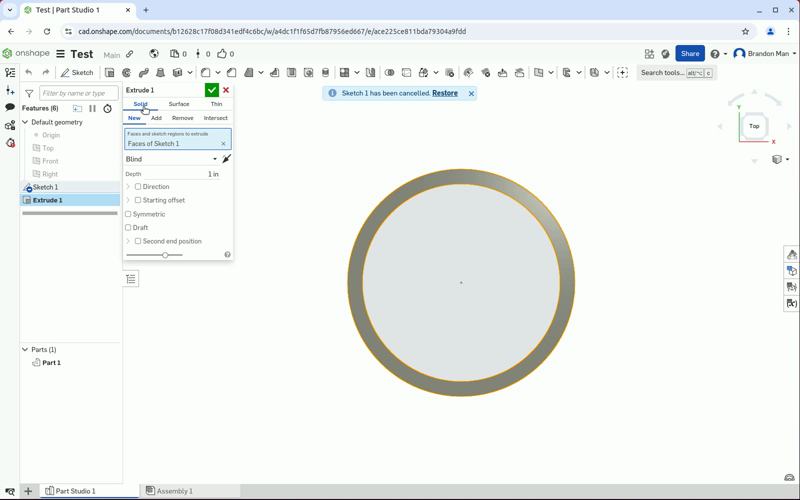
mouse_move(137, 120)
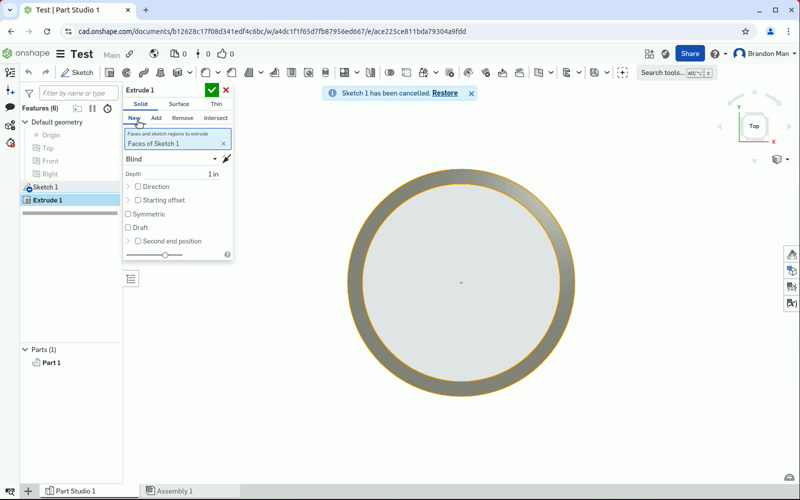
click(137, 120)
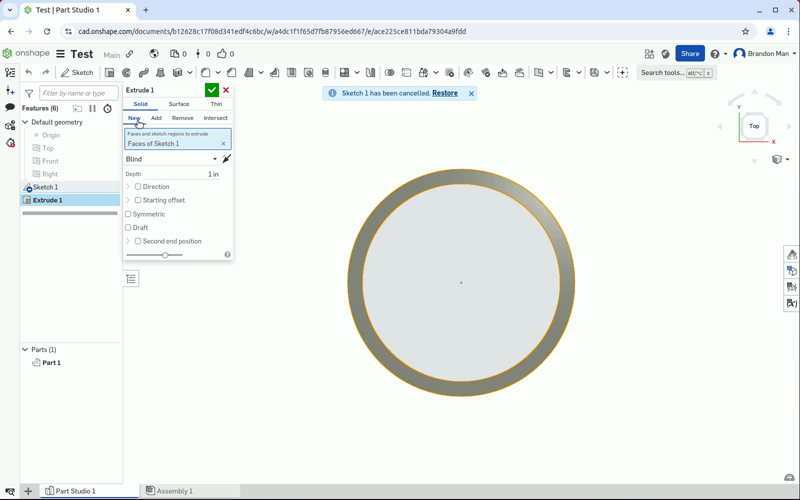
key(tab, 4)
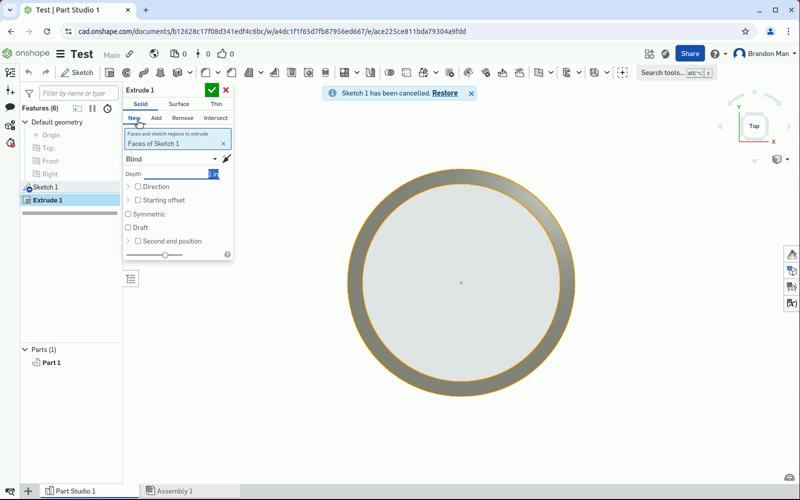
text(1.444)
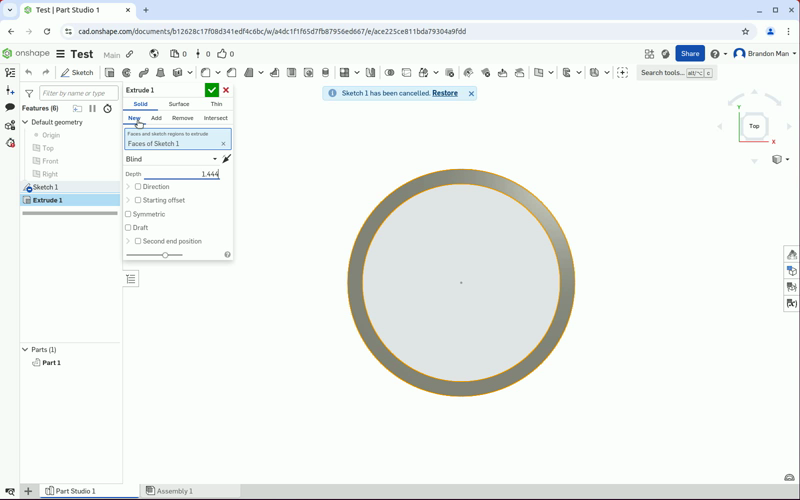
key(tab, 3)
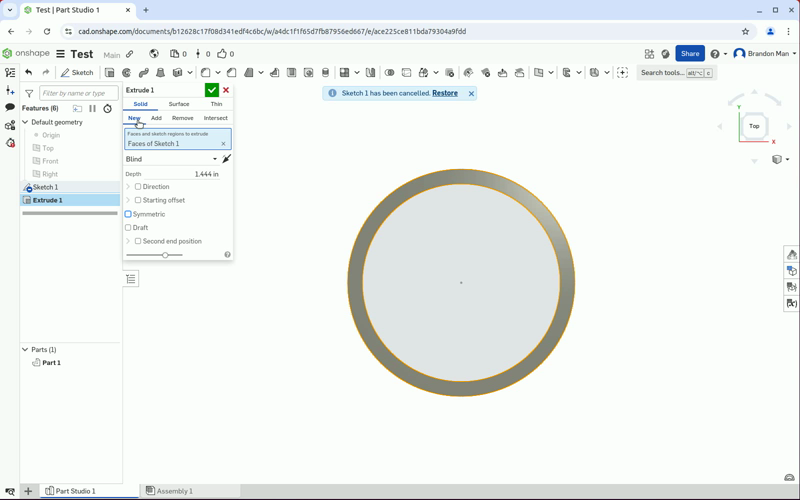
key(space)
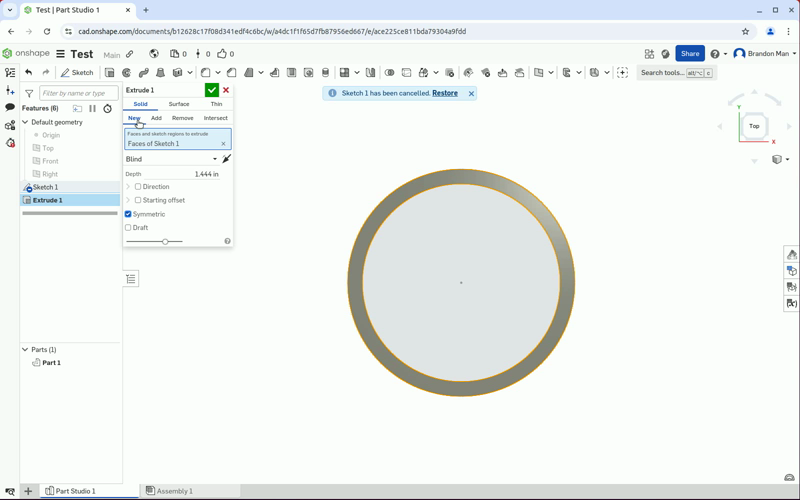
key(enter)
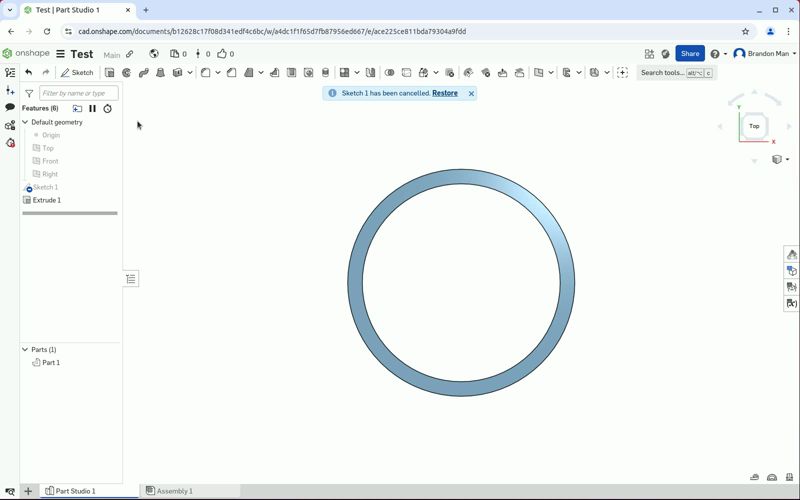
key(shift+h)
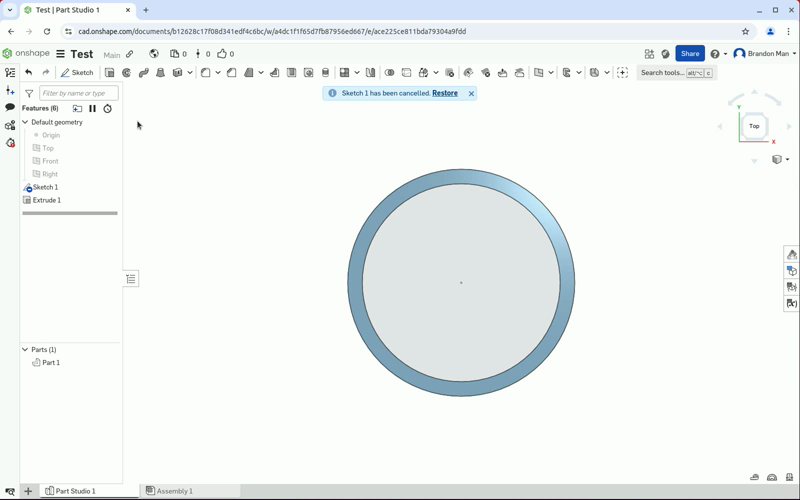
key(shift+h)
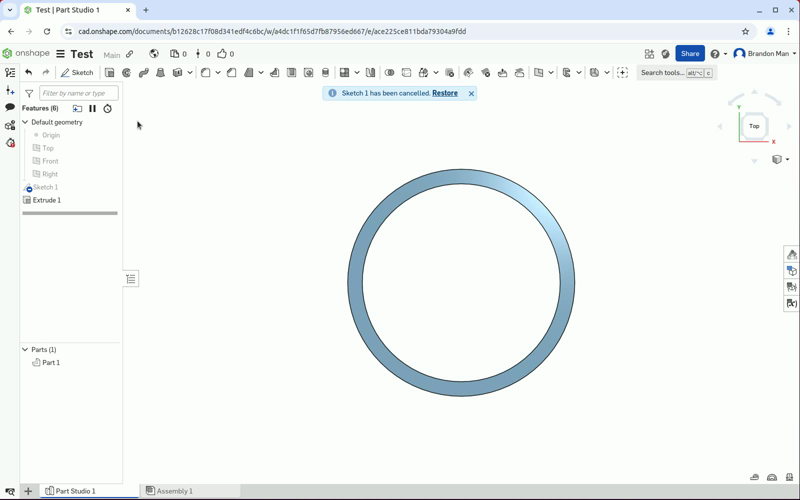
mouse_move(73, 189)
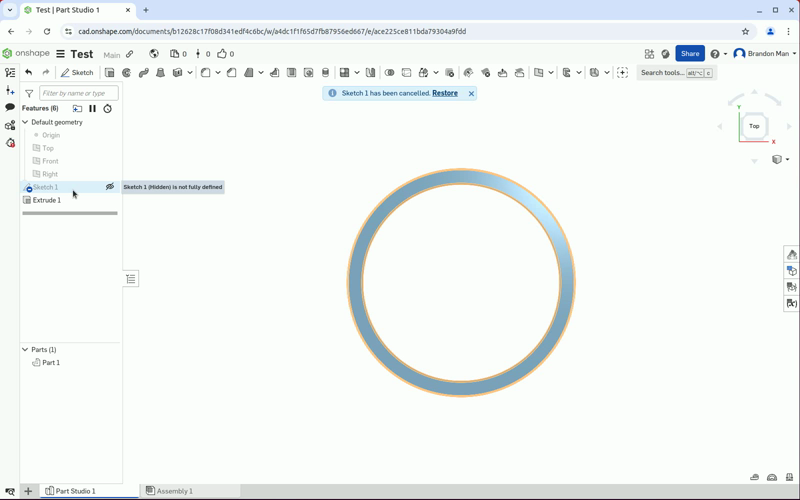
click(73, 189)
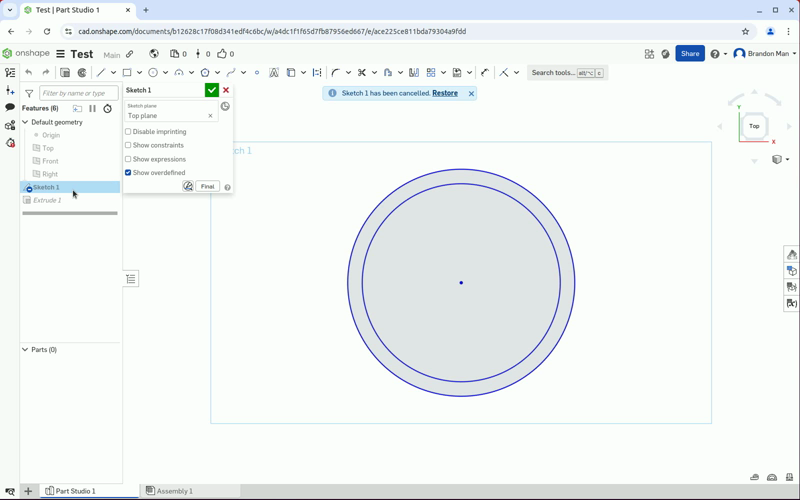
mouse_move(229, 92)
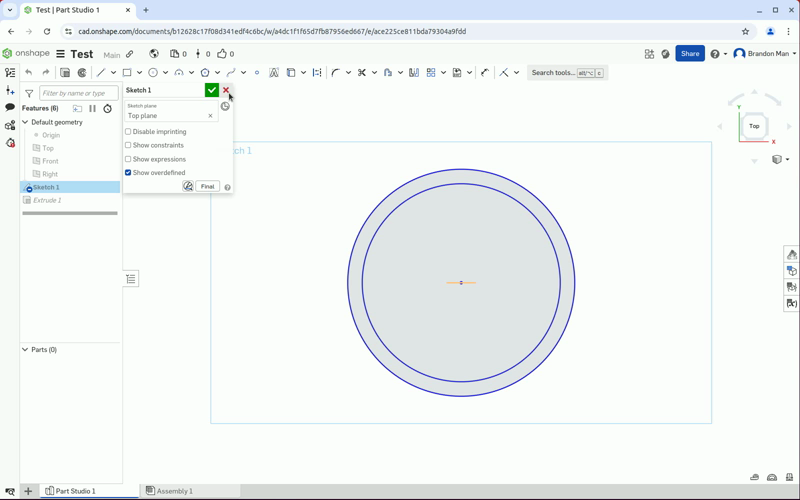
click(229, 92)
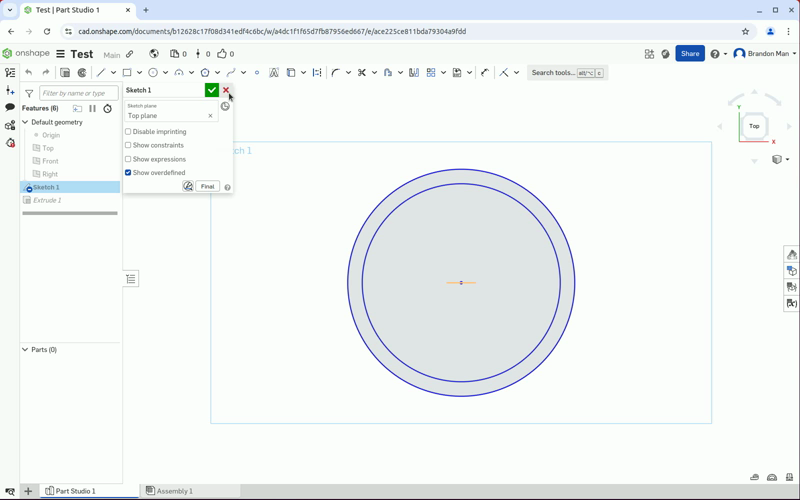
key(shift+s)
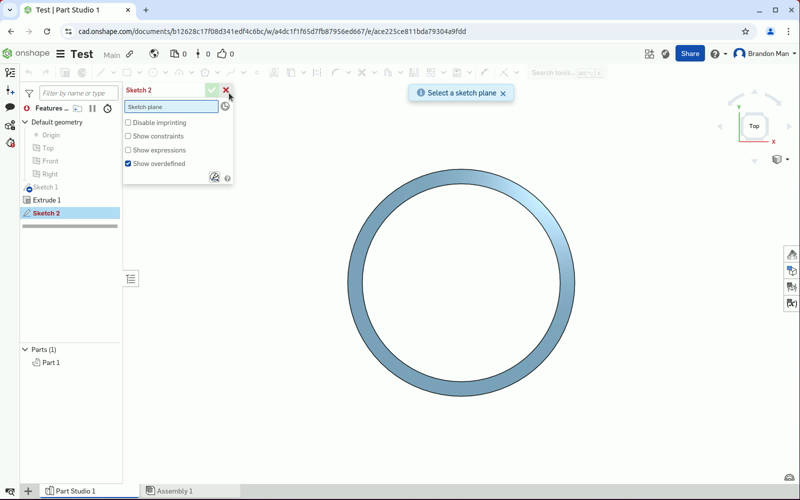
mouse_move(73, 150)
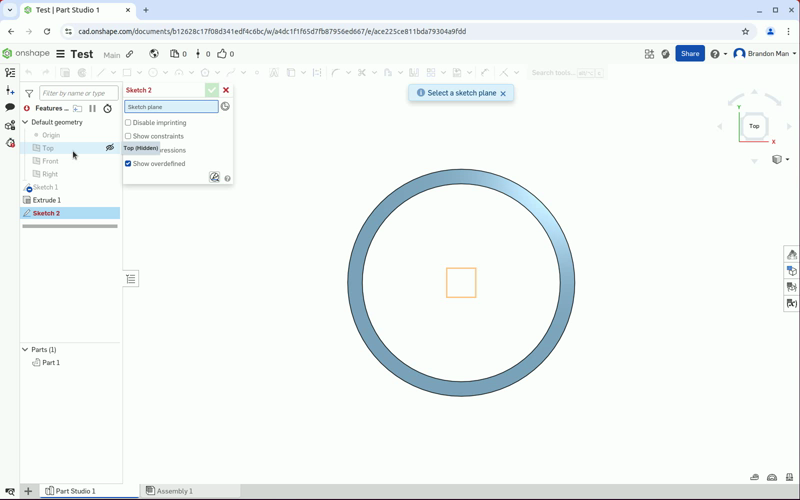
click(73, 150)
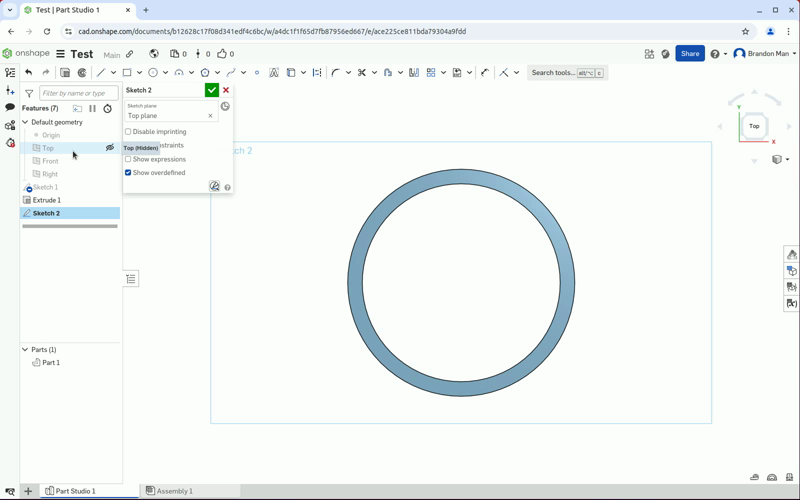
mouse_move(73, 352)
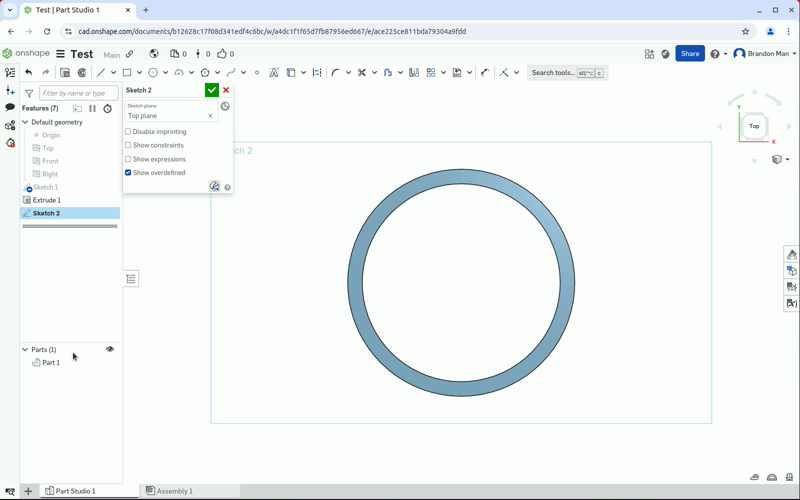
key(y)
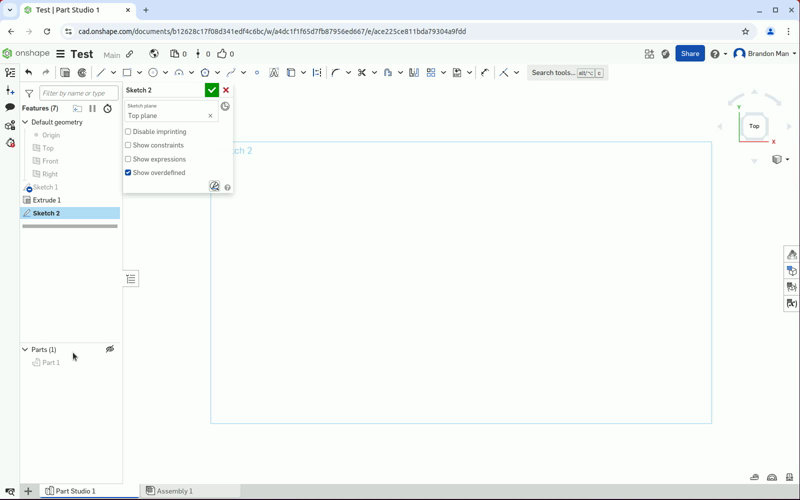
key(c)
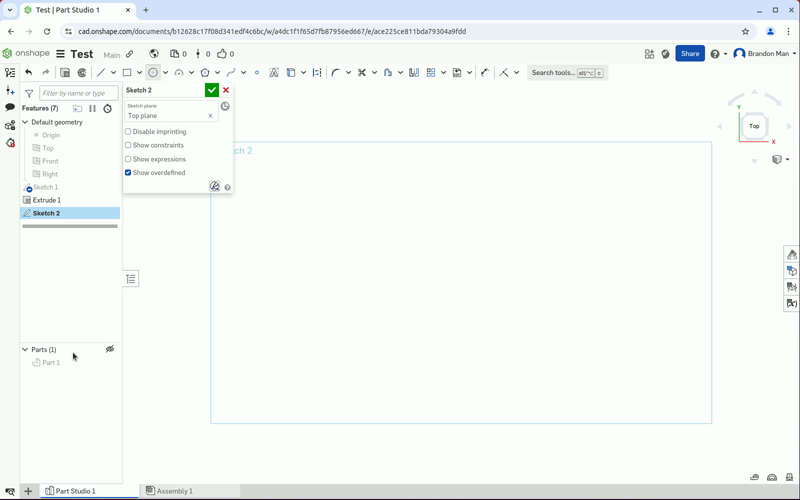
key_down(shift)
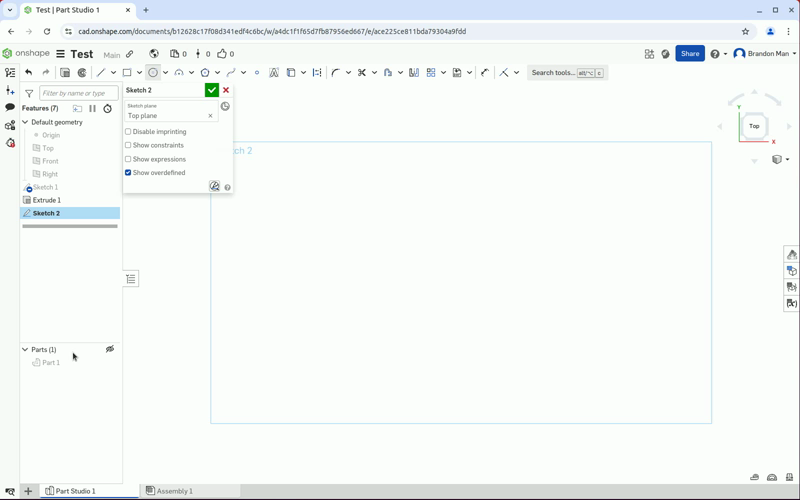
mouse_move(461, 282)
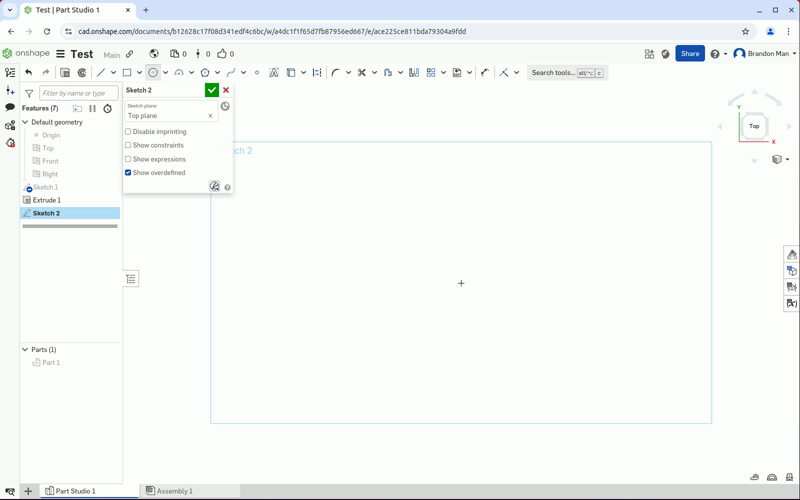
click(461, 282)
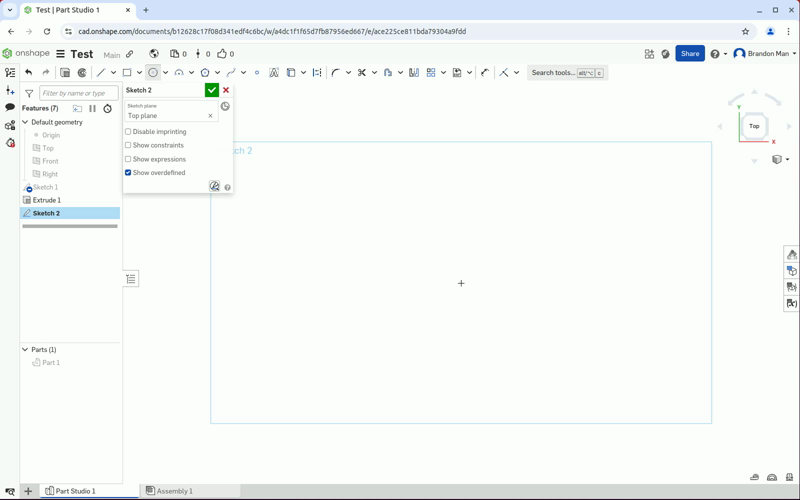
key_up(shift)
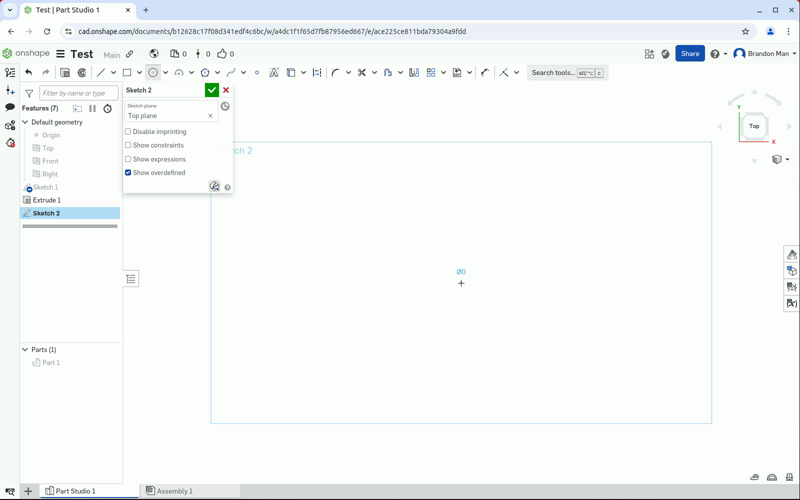
mouse_move(542, 282)
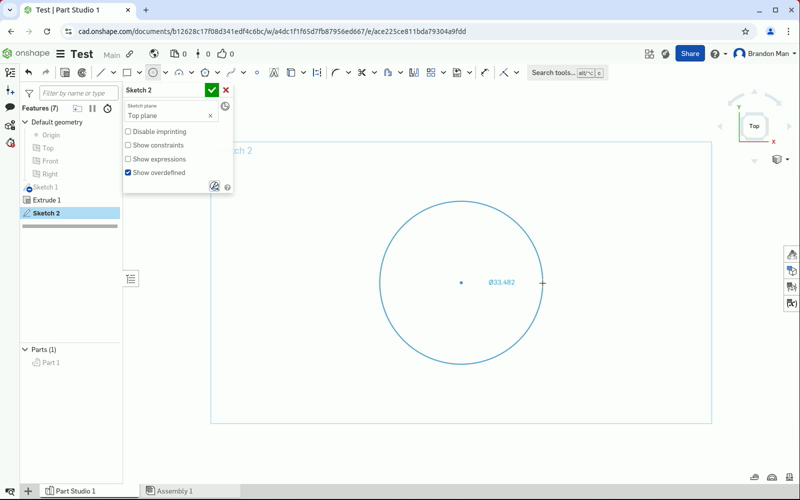
click(542, 282)
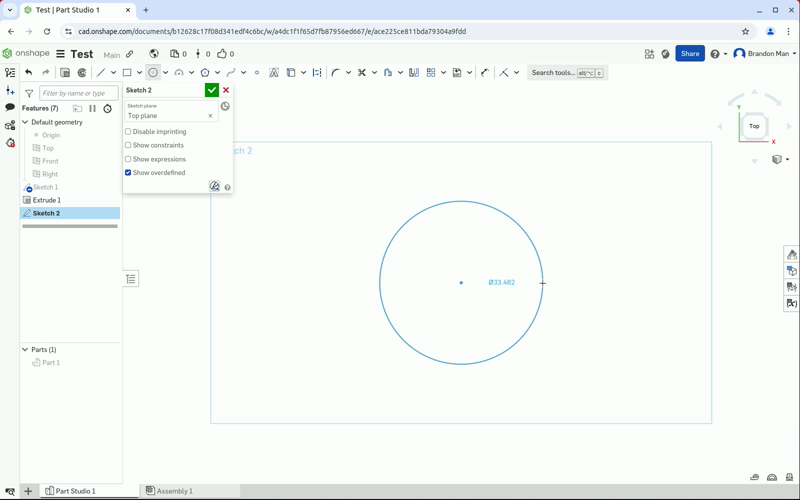
key(esc)
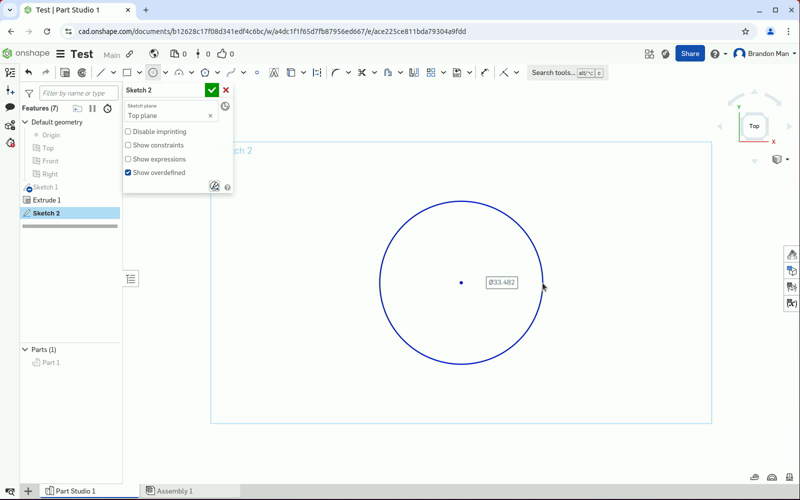
key(c)
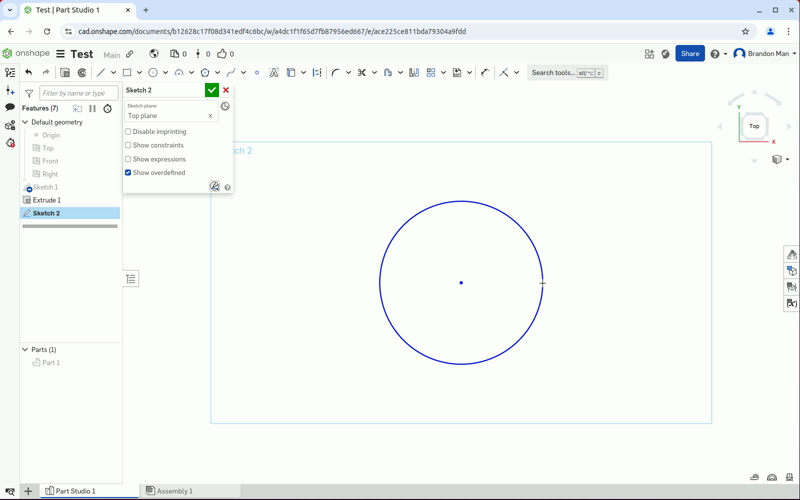
key_down(shift)
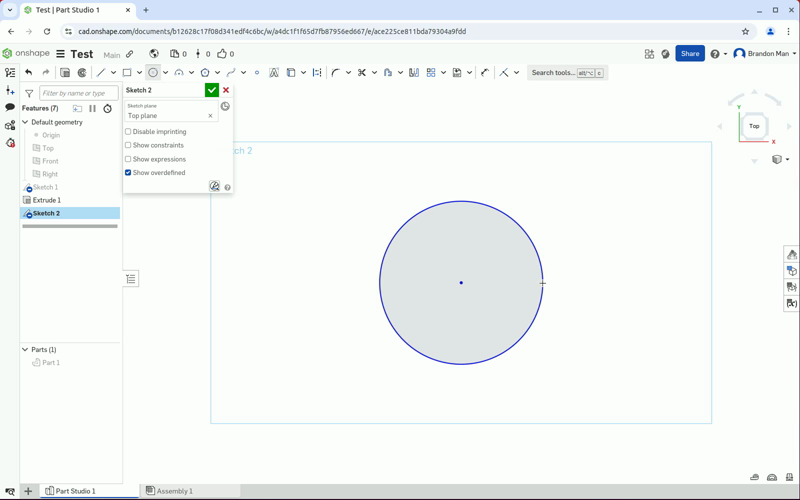
mouse_move(461, 282)
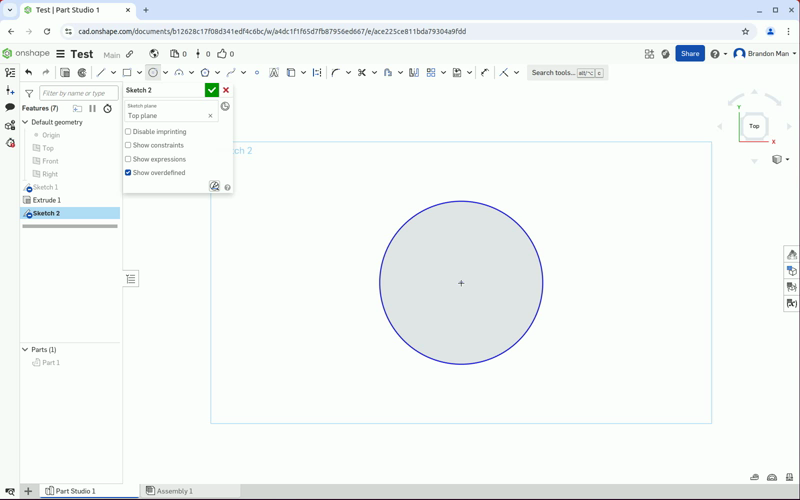
click(461, 282)
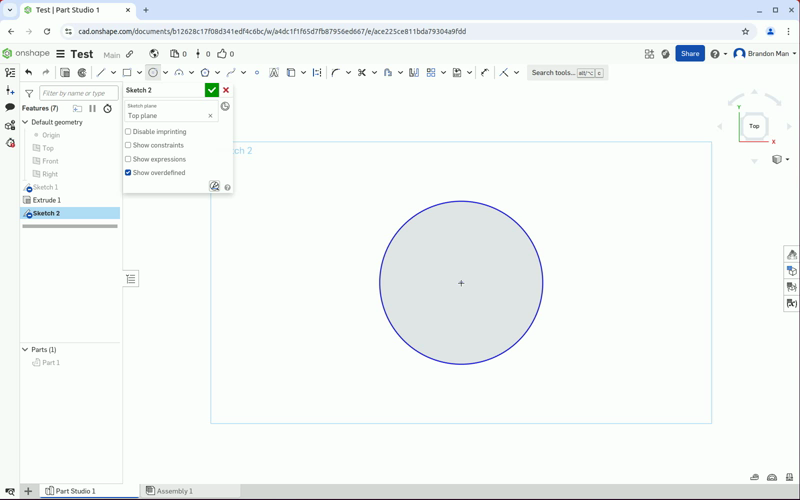
key_up(shift)
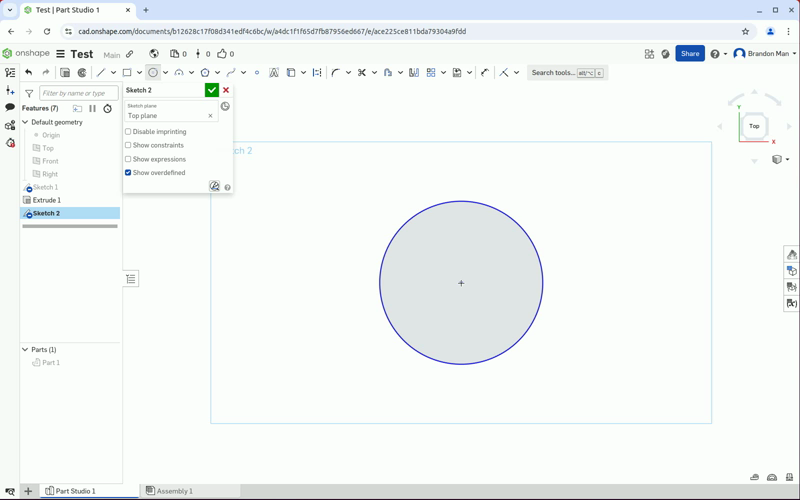
mouse_move(527, 282)
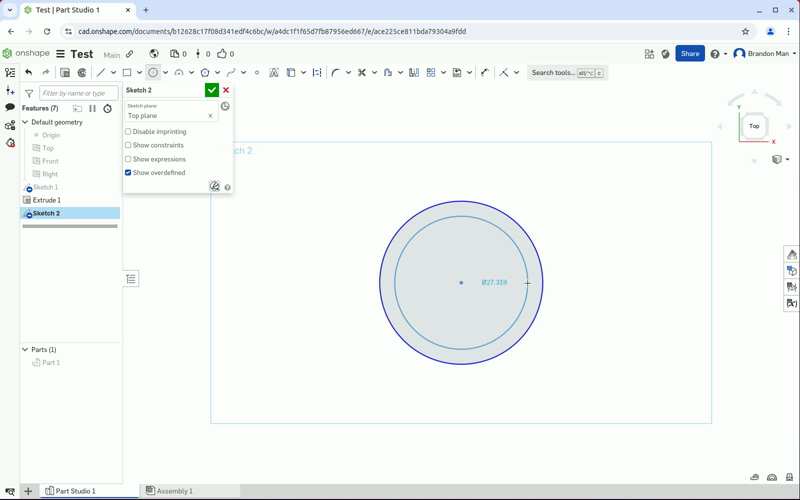
click(527, 282)
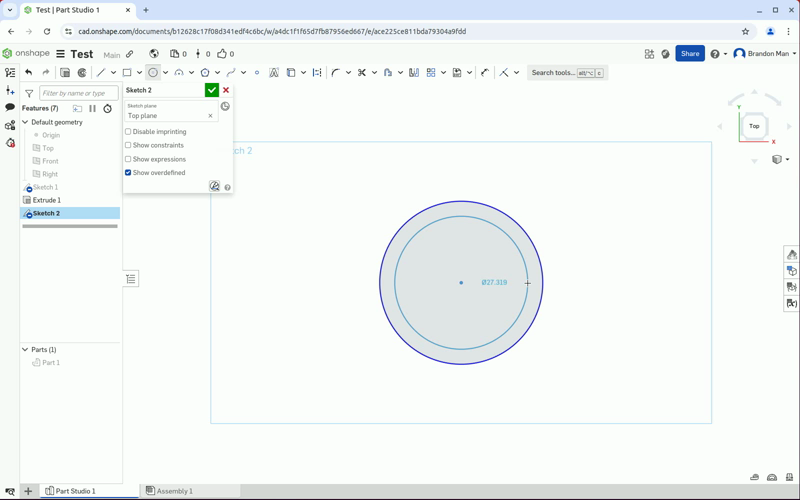
key(esc)
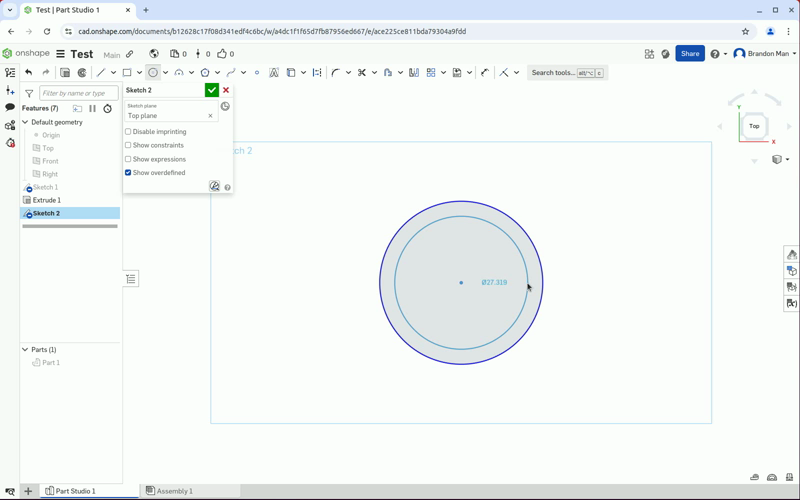
mouse_move(461, 355)
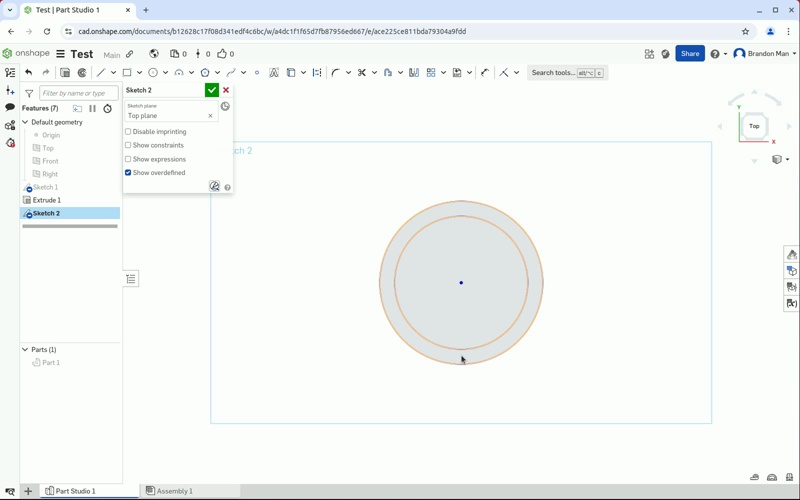
click(461, 355)
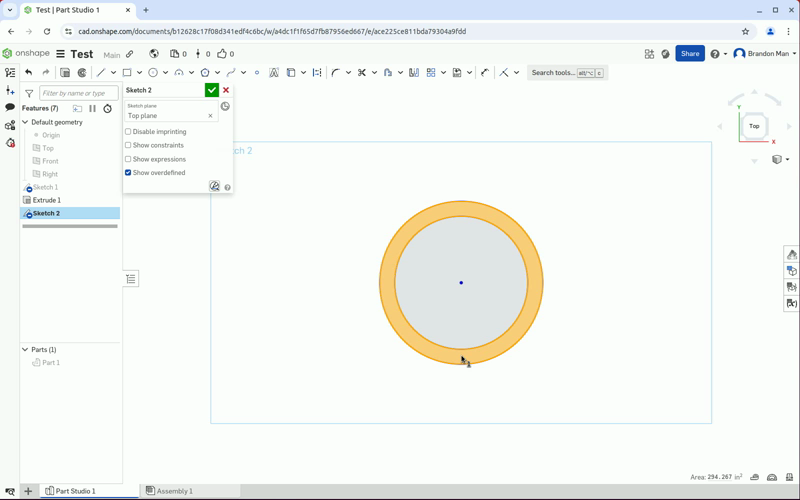
mouse_move(73, 352)
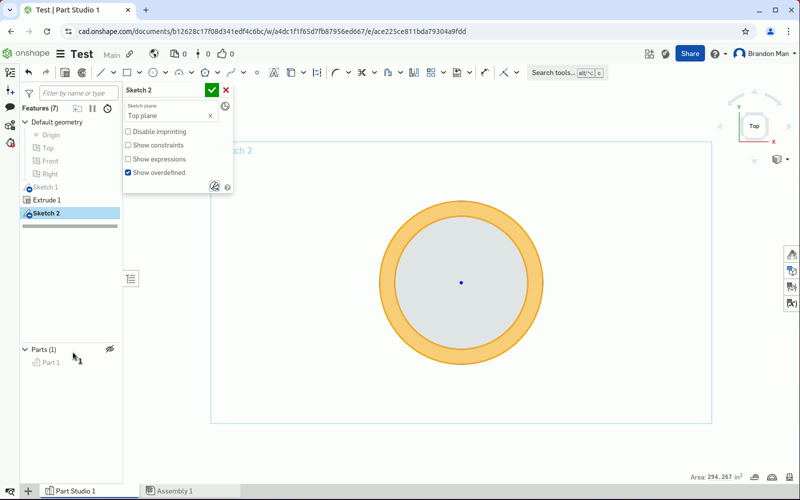
key(shift+y)
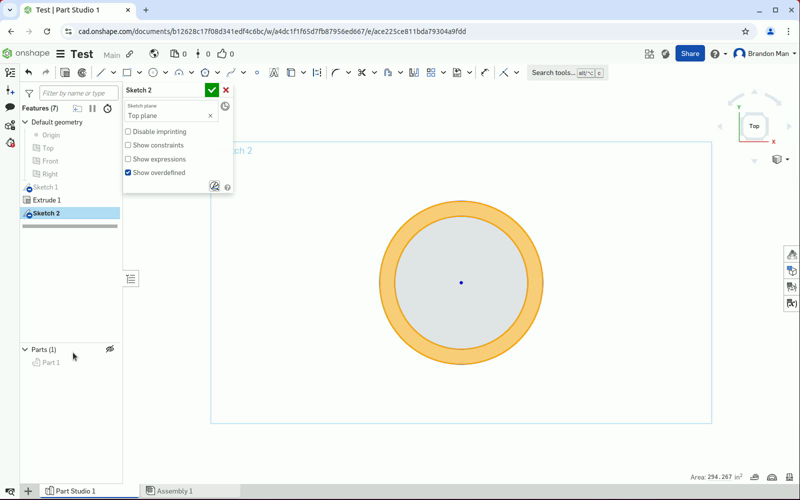
key(shift+e)
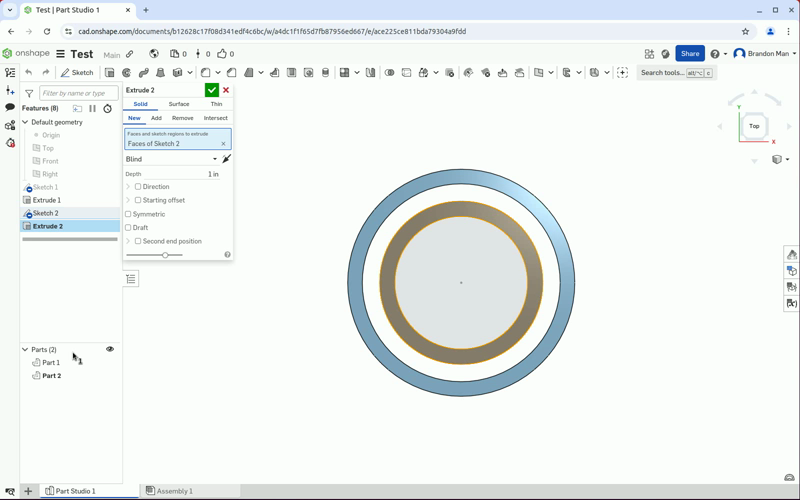
mouse_move(143, 106)
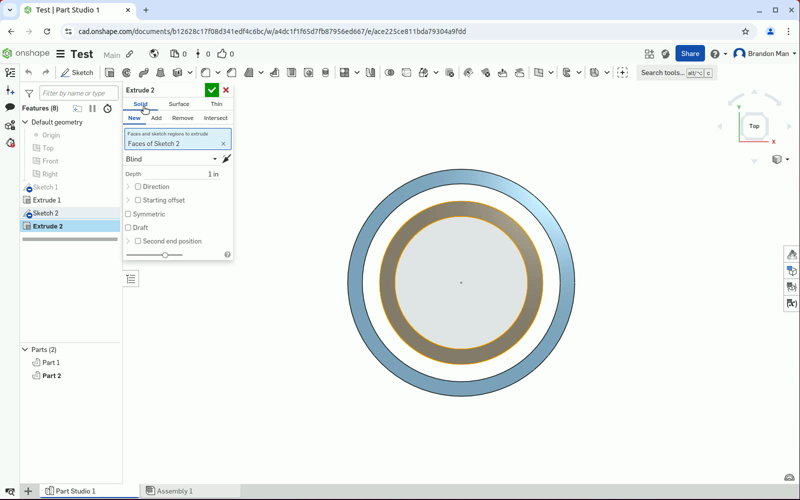
click(143, 106)
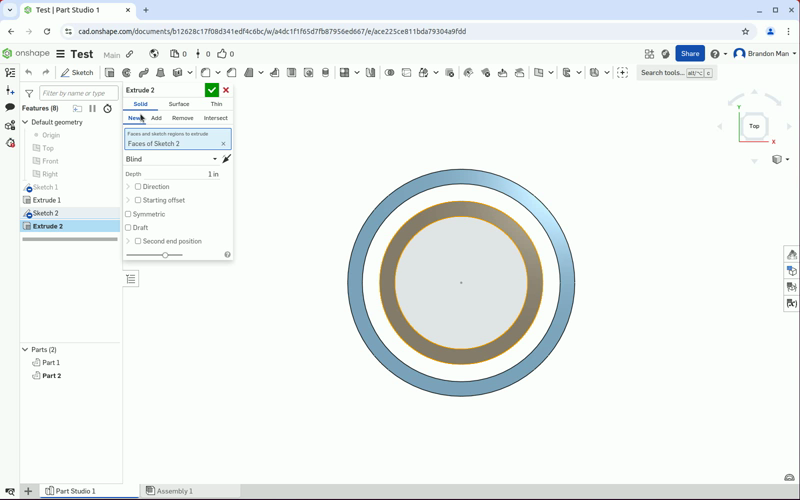
mouse_move(137, 120)
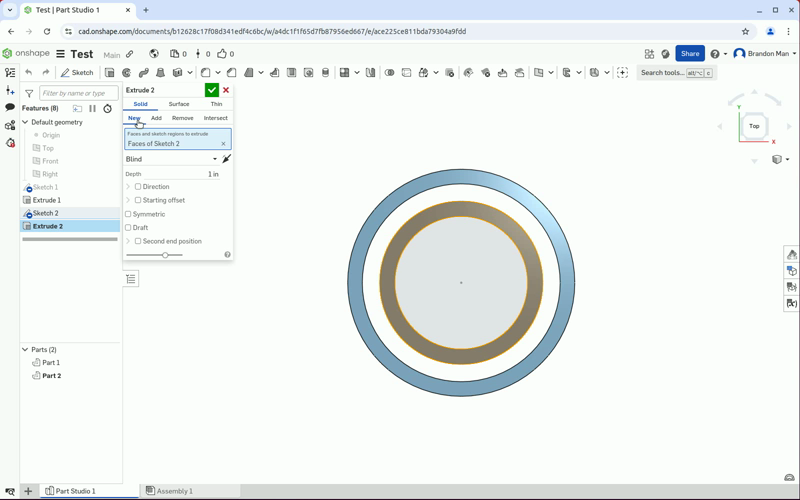
click(137, 120)
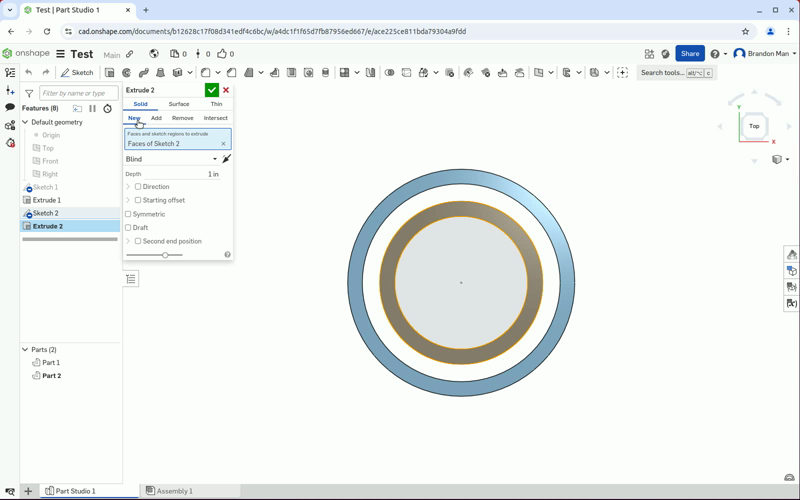
key(tab, 4)
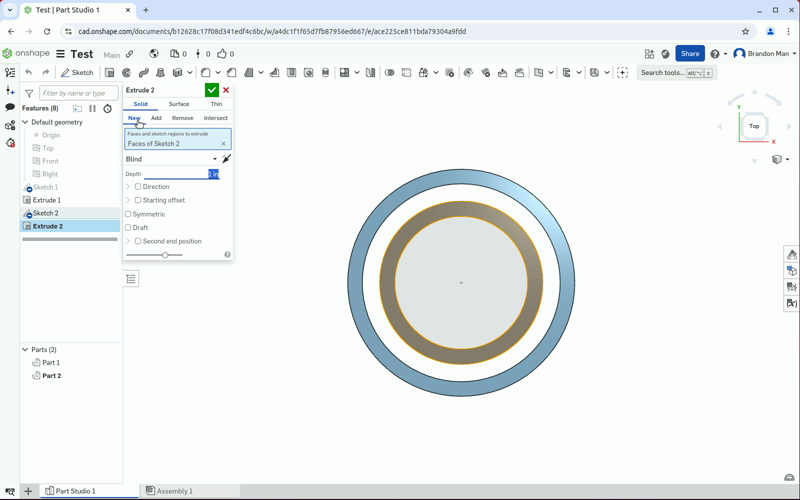
text(1.444)
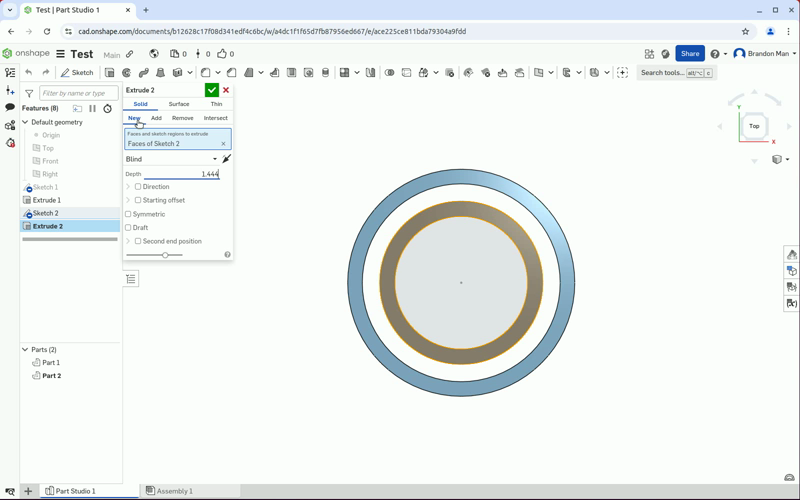
key(tab, 3)
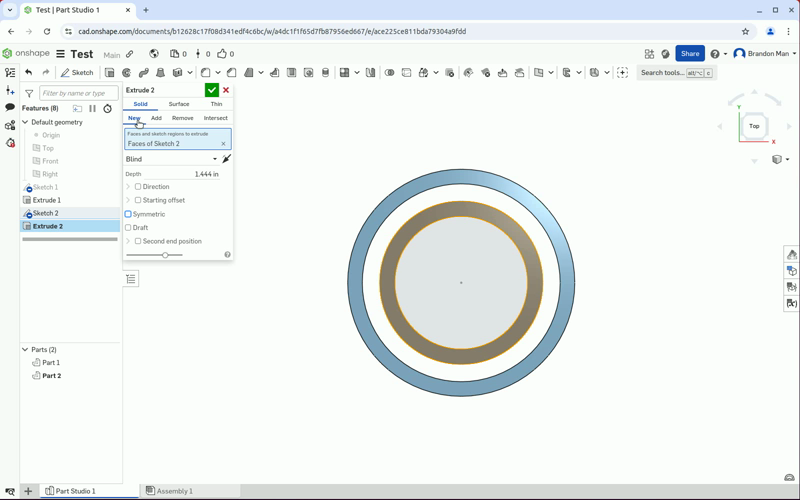
key(space)
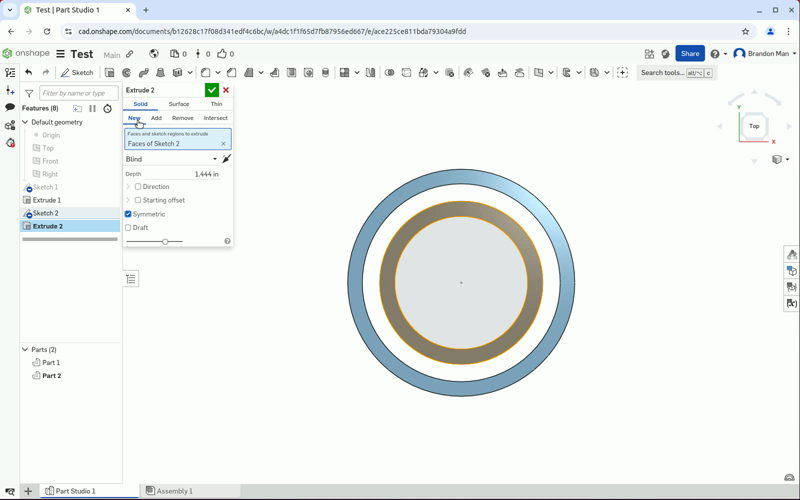
key(enter)
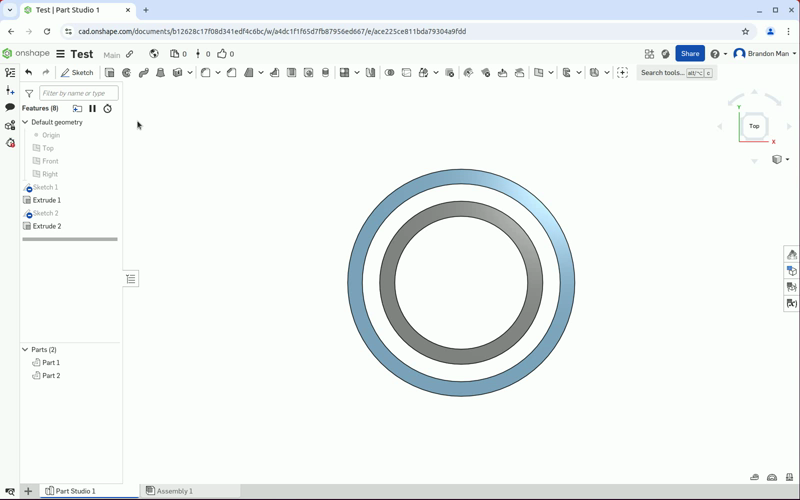
key(shift+h)
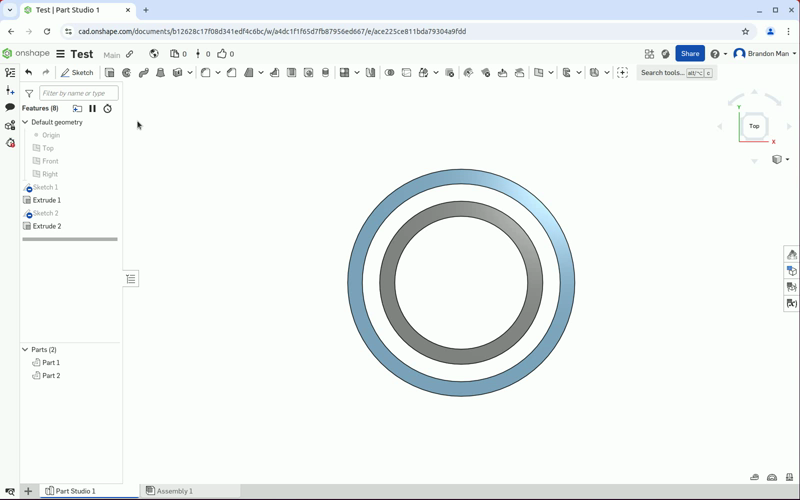
key(shift+h)
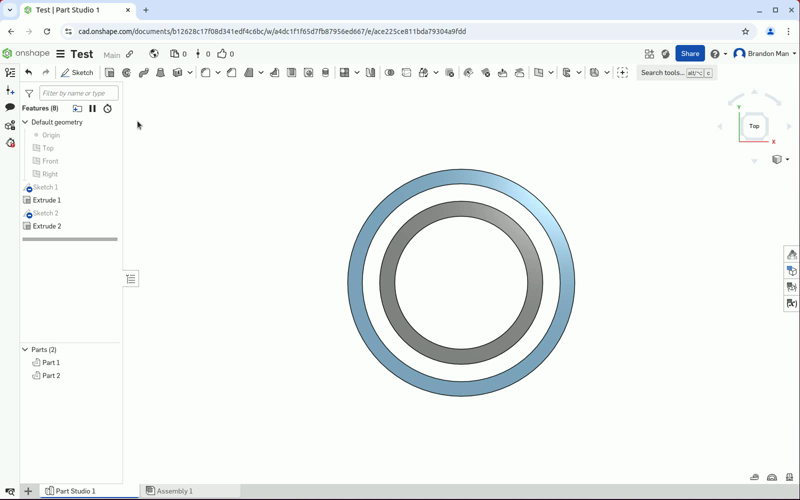
mouse_move(73, 189)
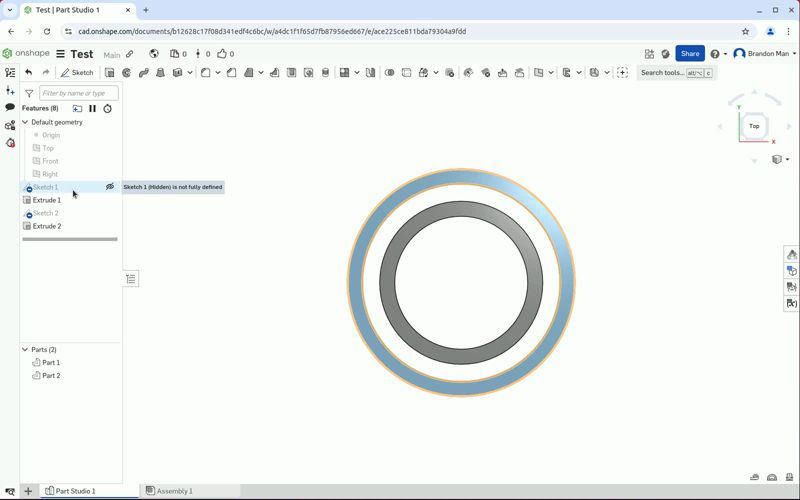
click(73, 189)
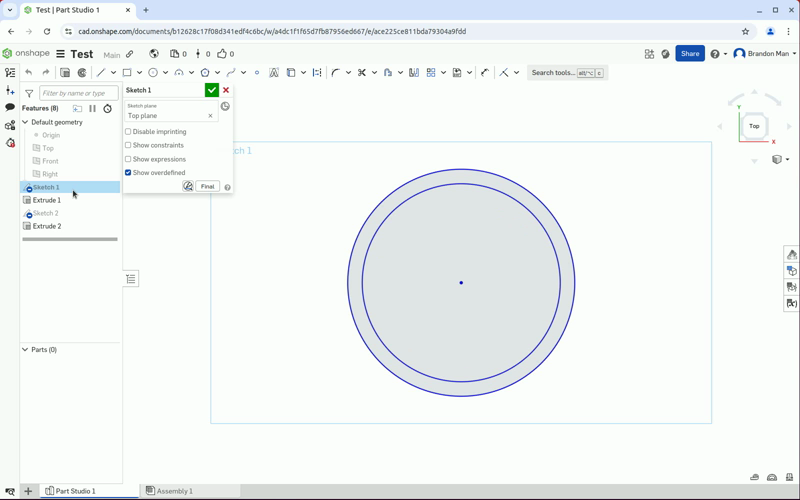
mouse_move(229, 92)
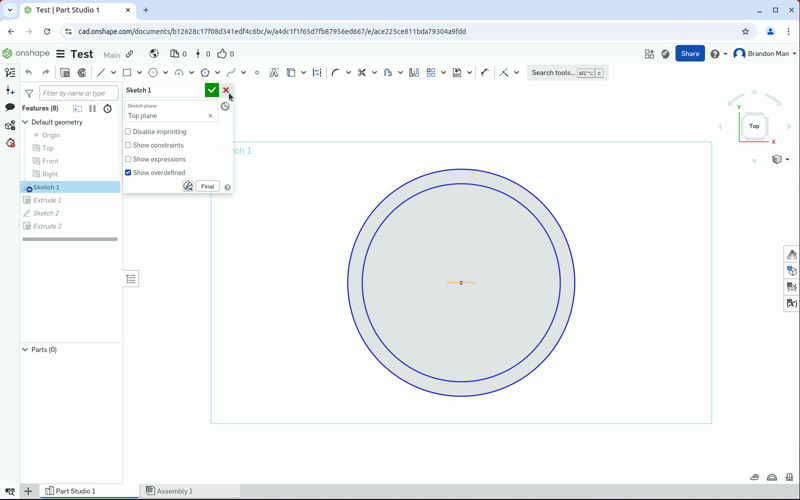
click(229, 92)
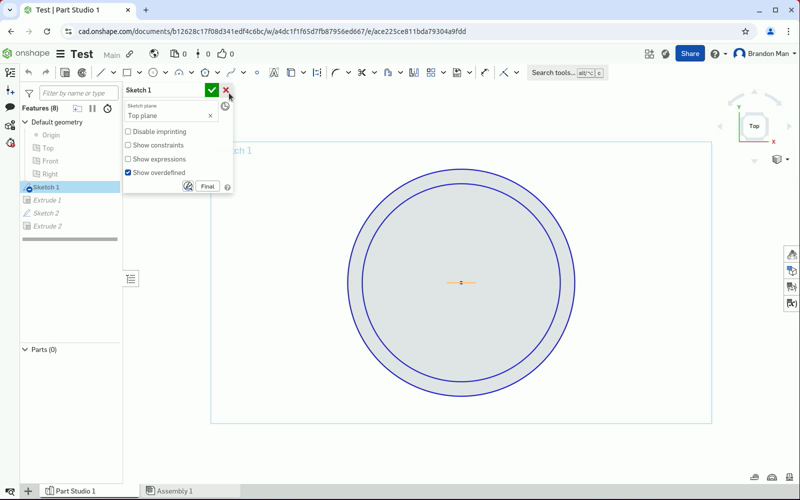
key(shift+s)
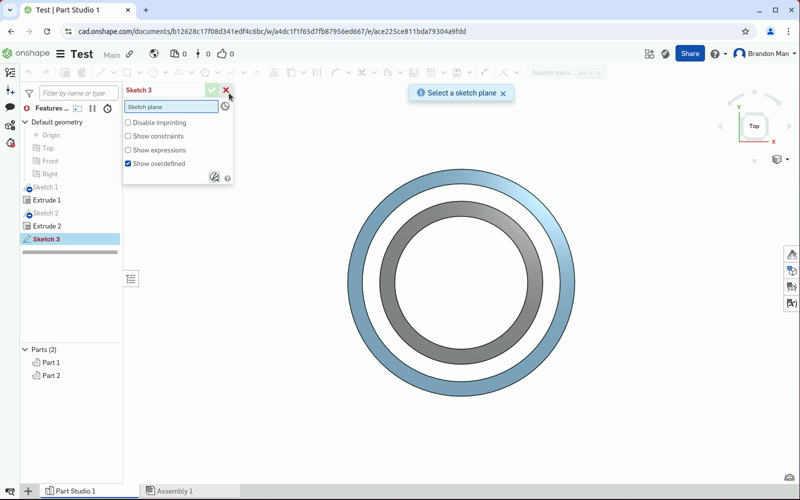
mouse_move(73, 150)
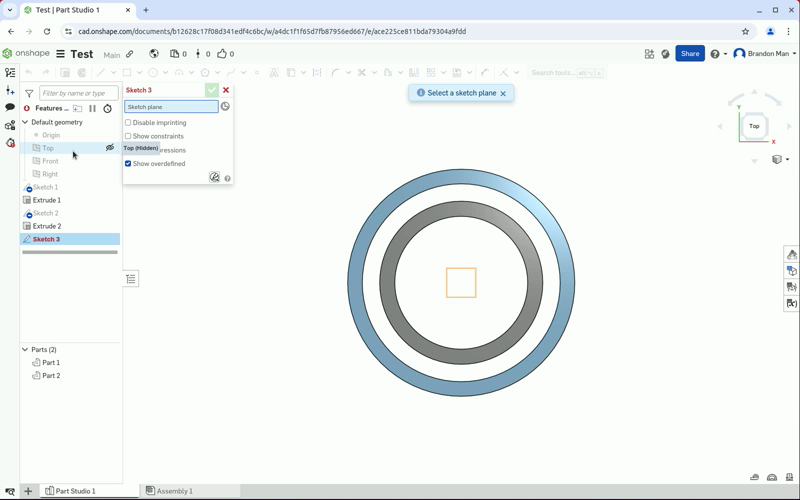
click(73, 150)
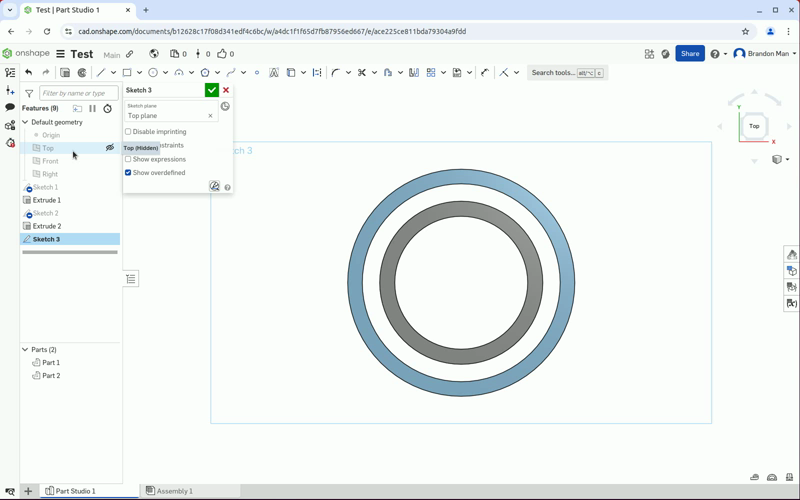
mouse_move(73, 352)
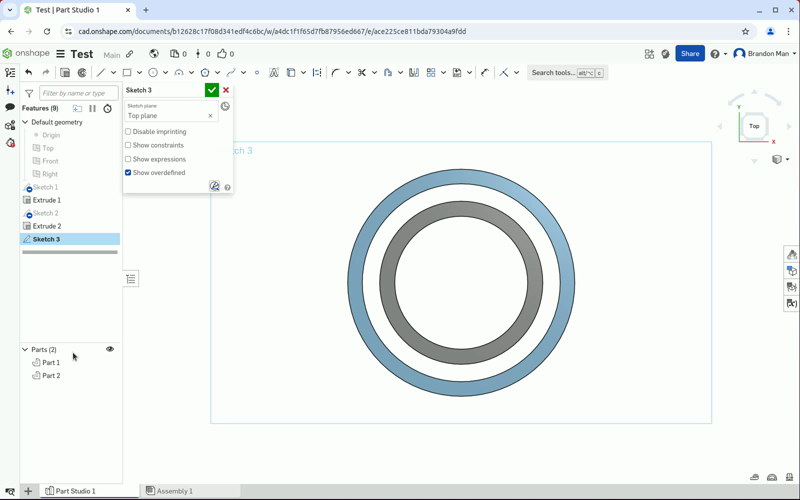
key(y)
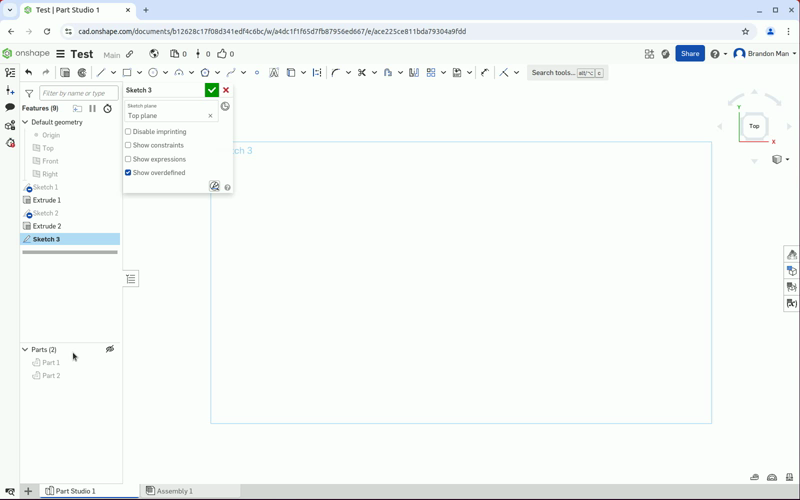
key(c)
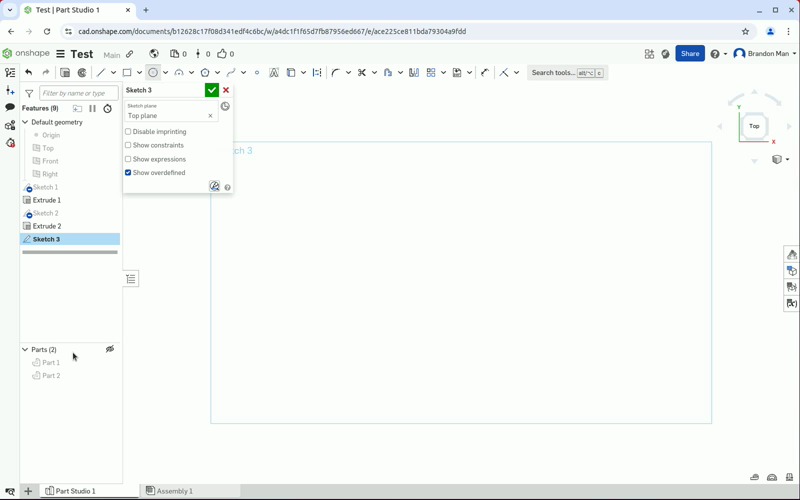
key_down(shift)
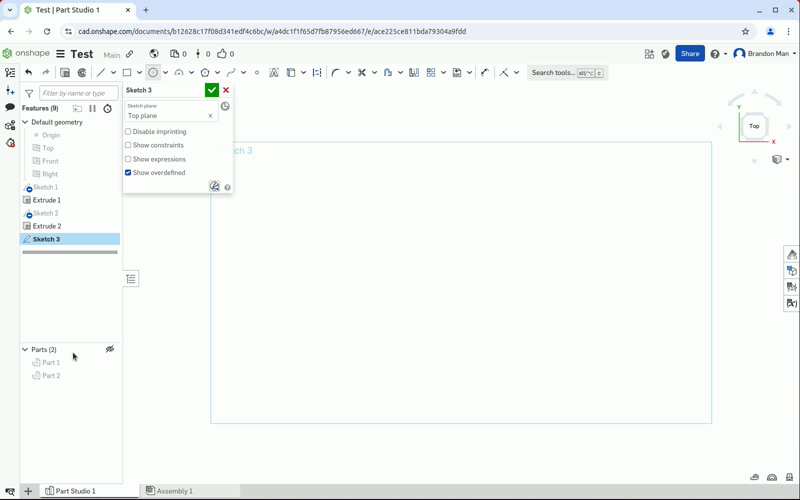
mouse_move(461, 282)
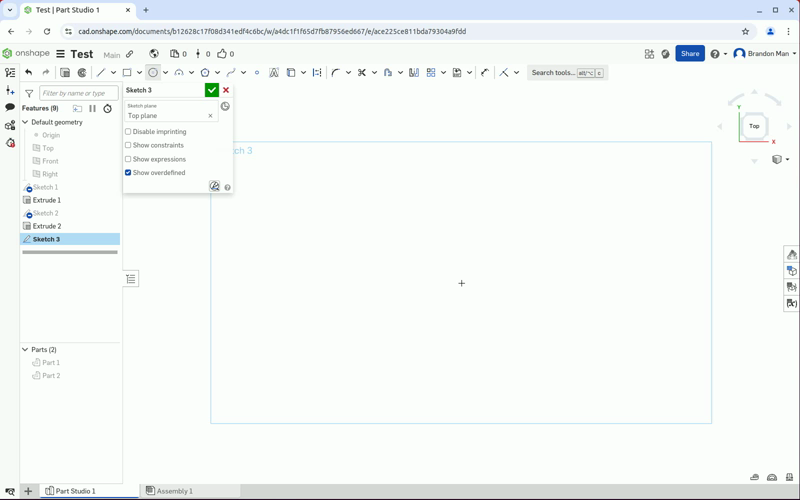
click(461, 282)
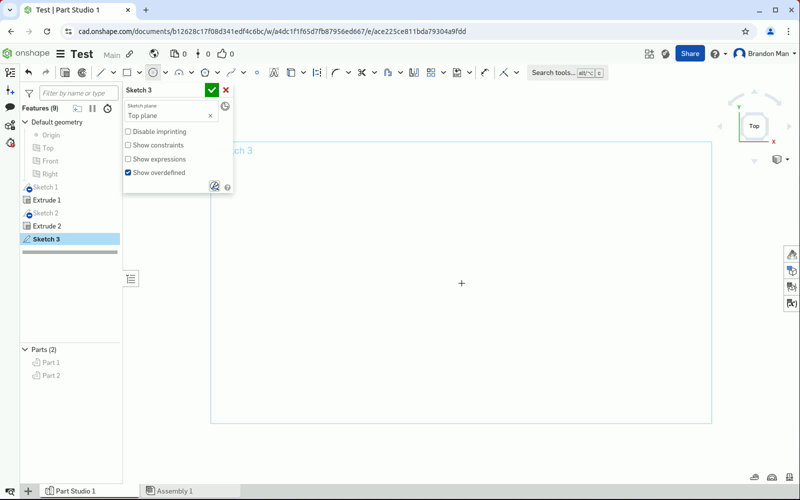
key_up(shift)
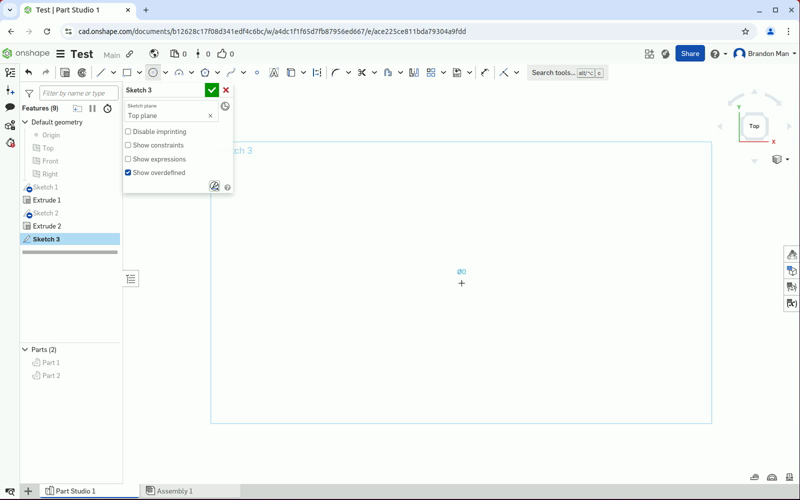
mouse_move(561, 282)
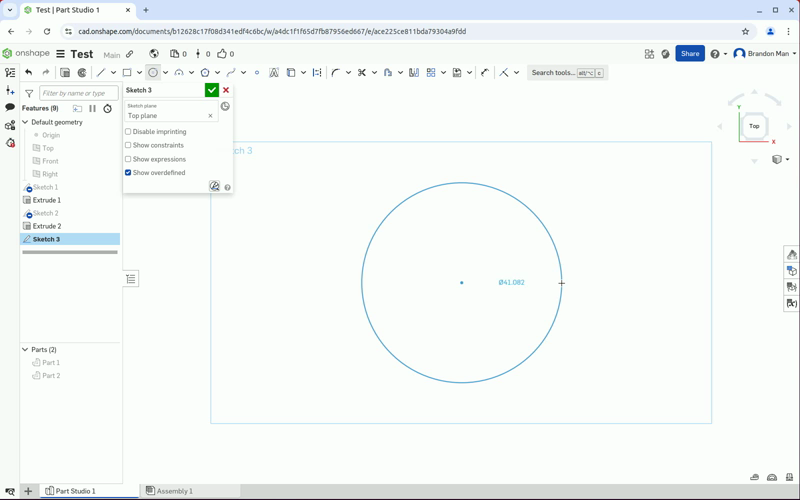
click(561, 282)
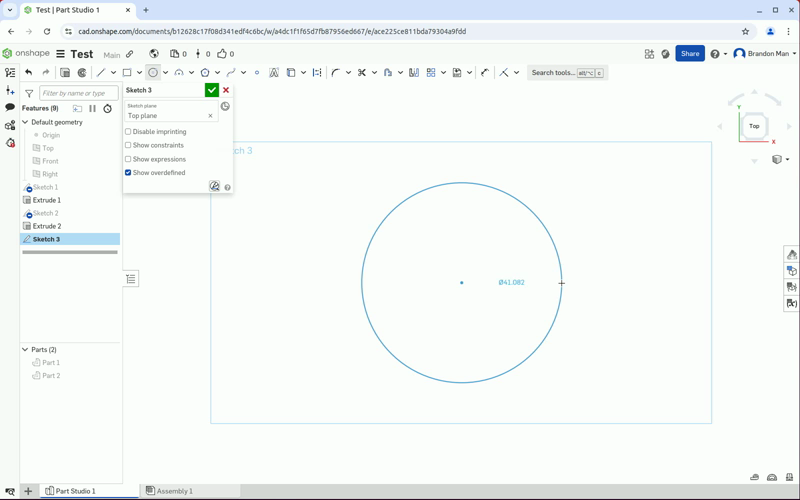
key(esc)
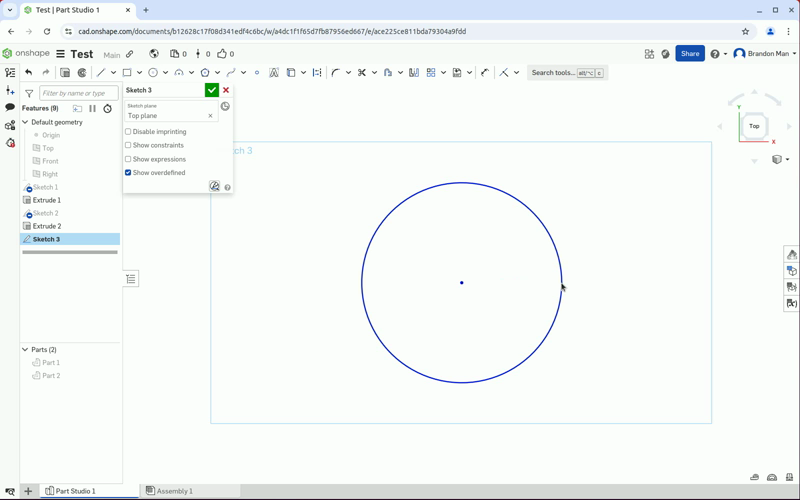
key(c)
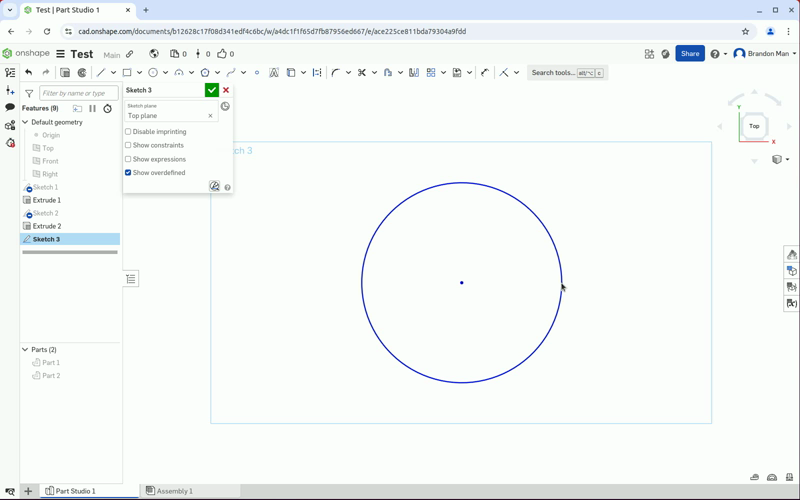
key_down(shift)
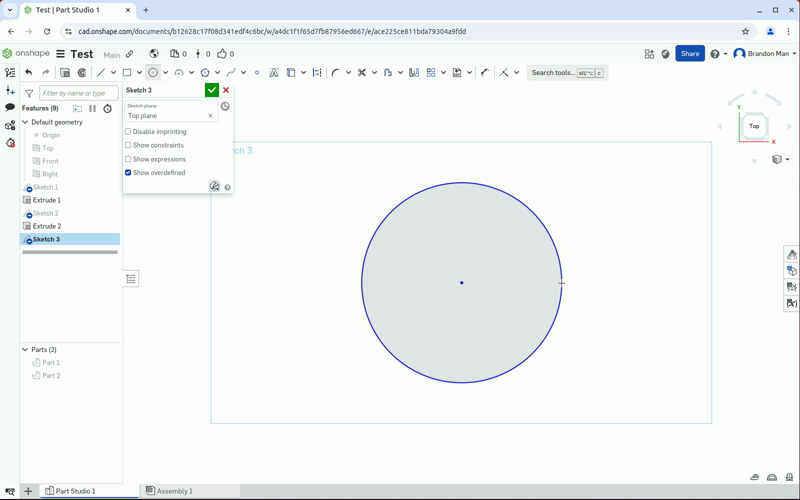
mouse_move(461, 282)
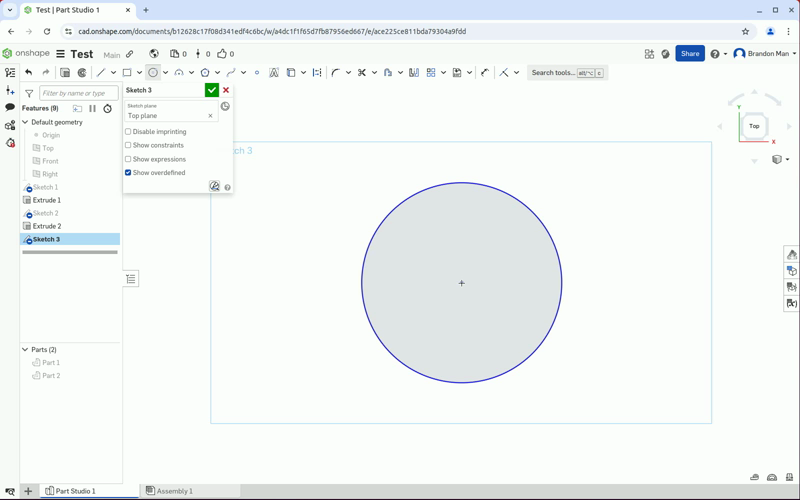
click(461, 282)
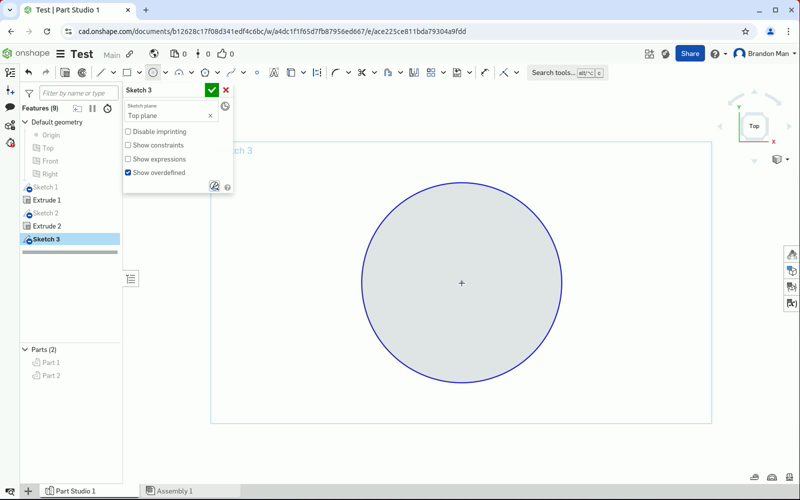
key_up(shift)
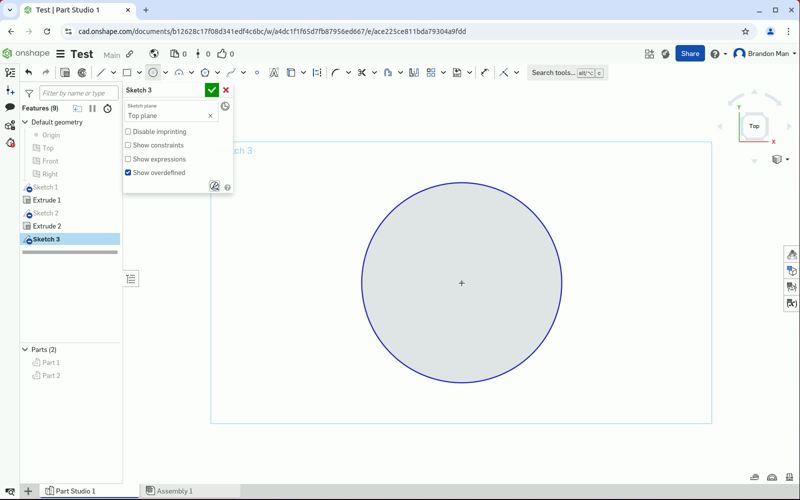
mouse_move(543, 282)
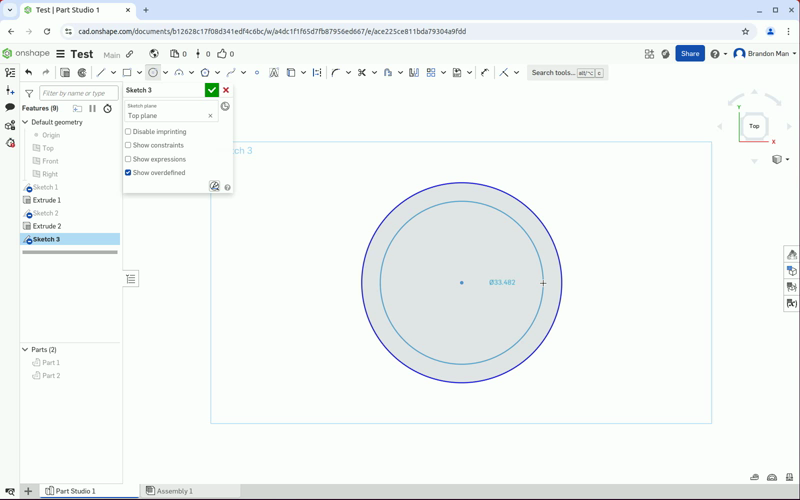
click(543, 282)
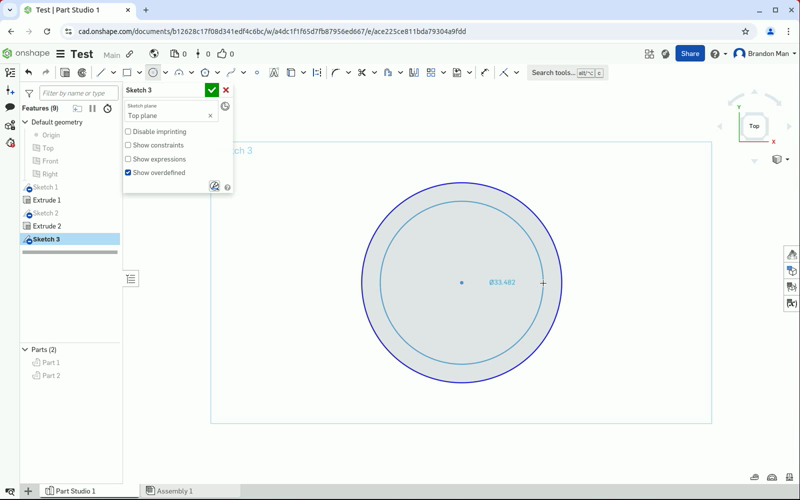
key(esc)
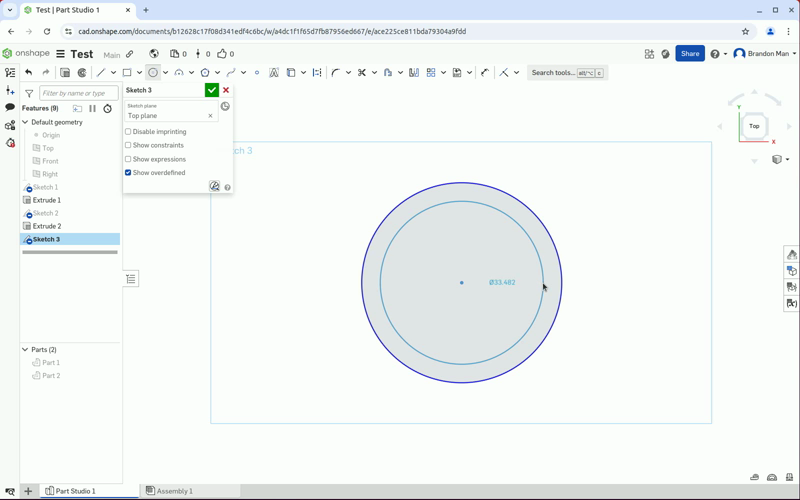
mouse_move(457, 373)
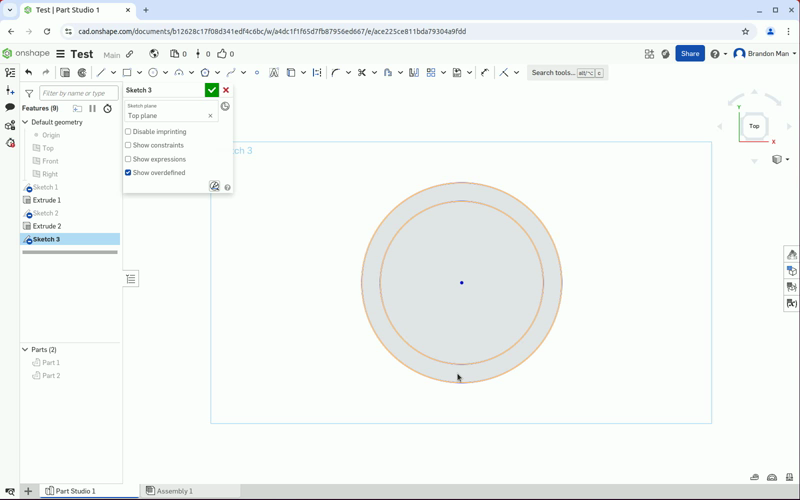
click(457, 373)
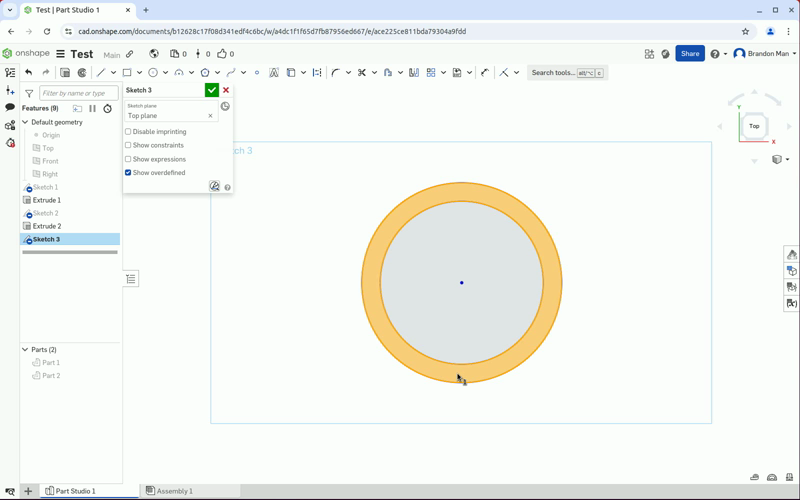
mouse_move(73, 352)
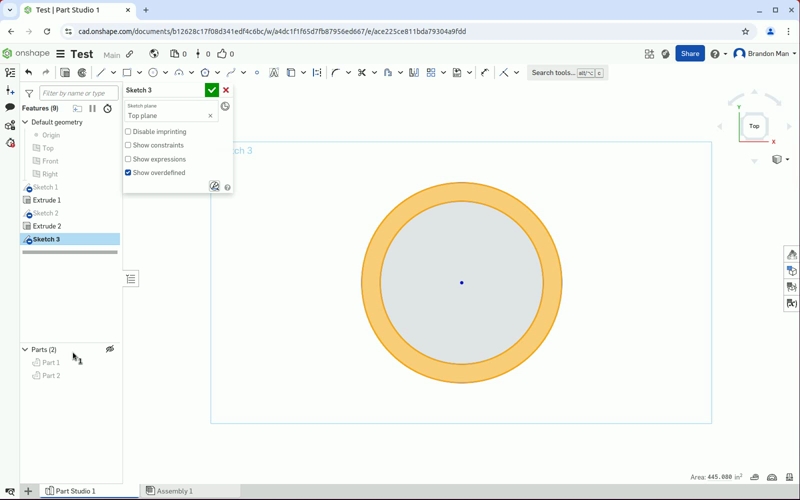
key(shift+y)
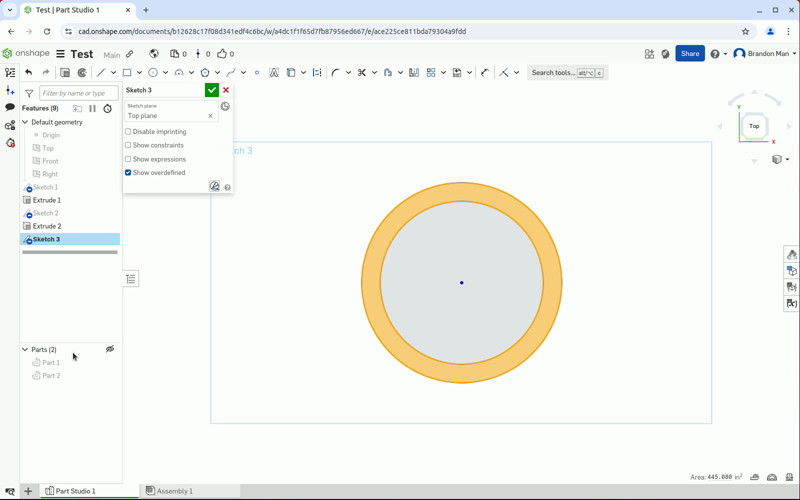
key(shift+e)
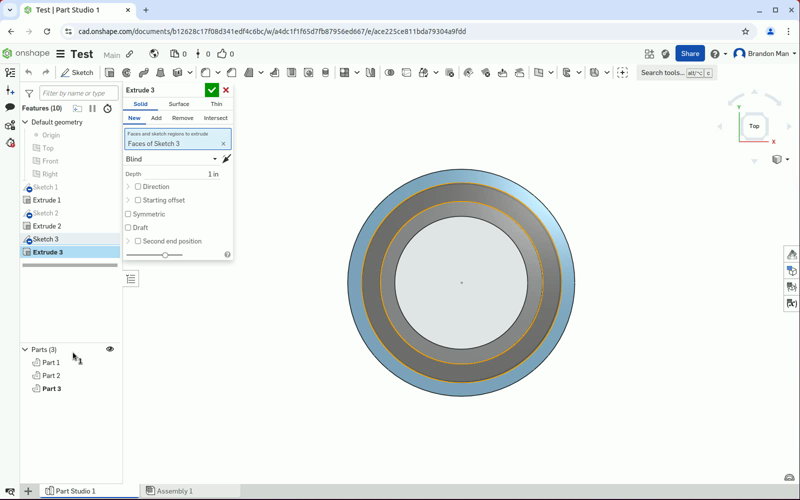
mouse_move(143, 106)
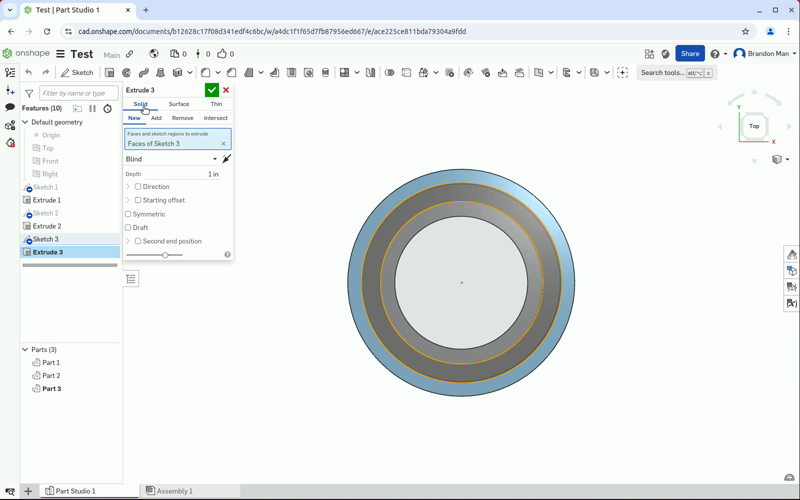
click(143, 106)
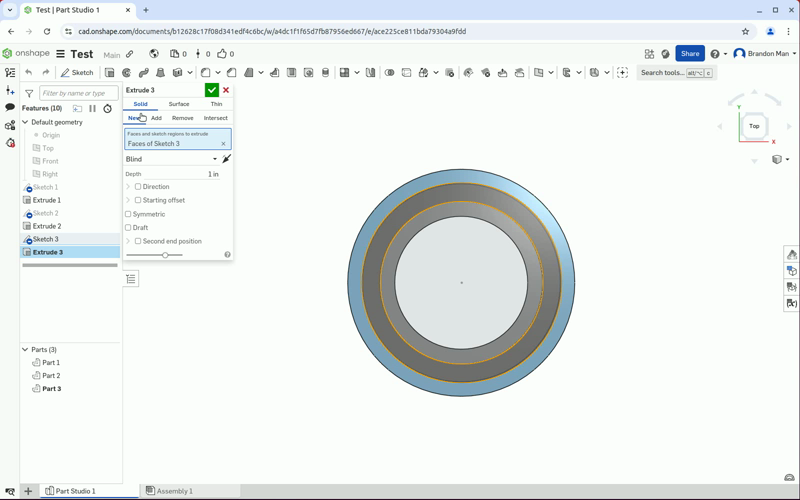
mouse_move(137, 120)
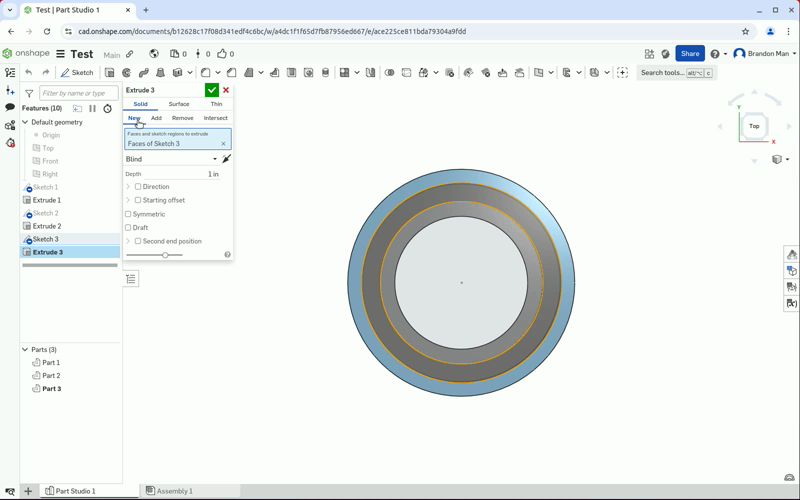
click(137, 120)
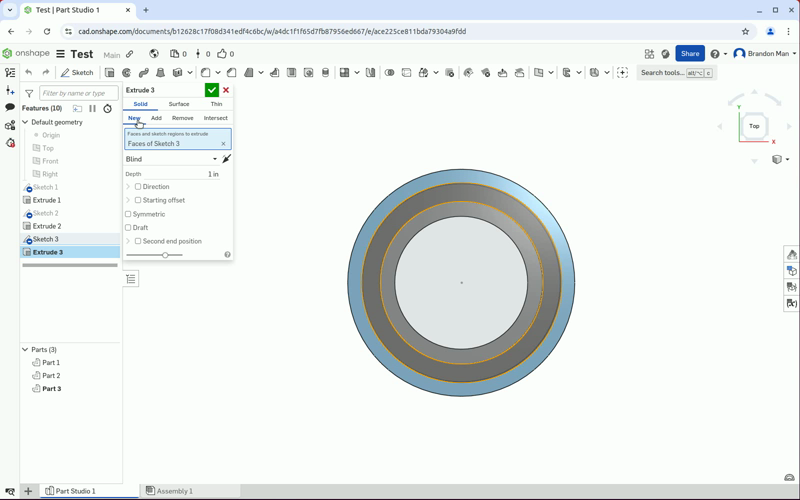
key(tab, 4)
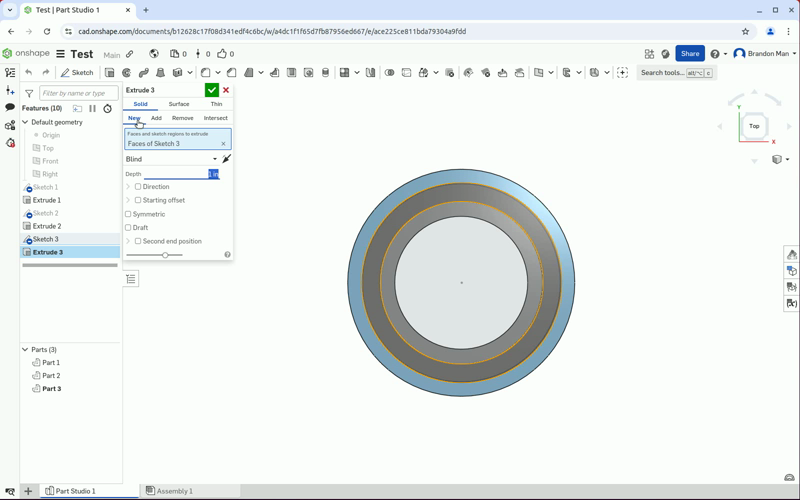
text(0.962)
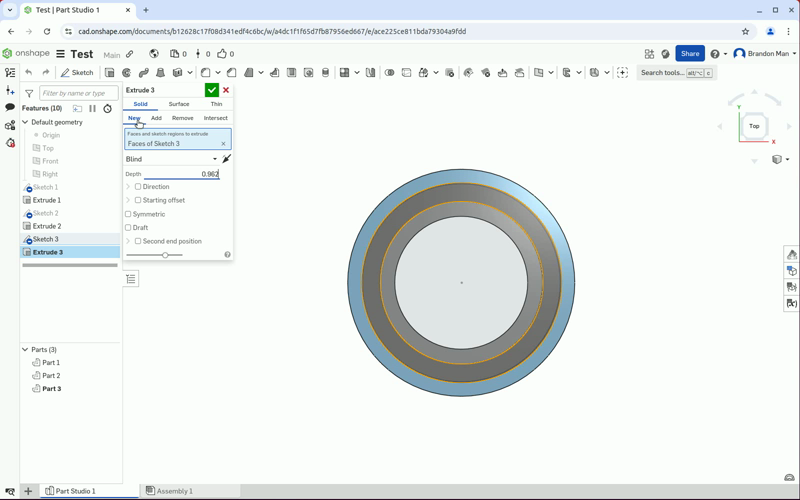
key(tab, 3)
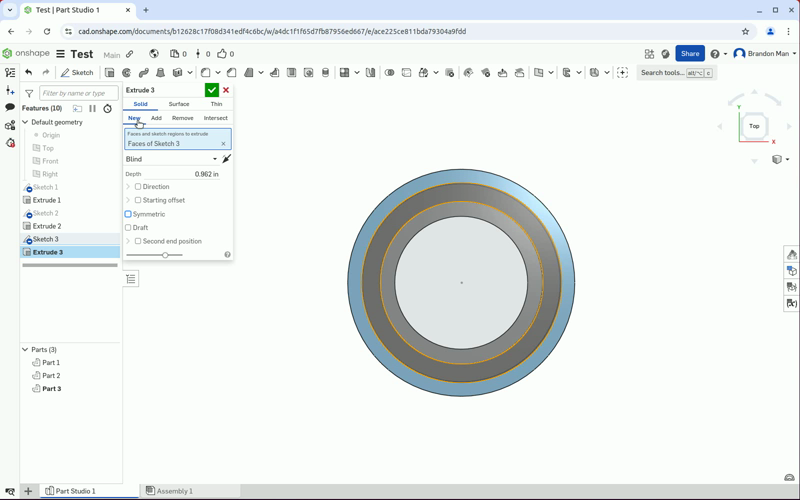
key(space)
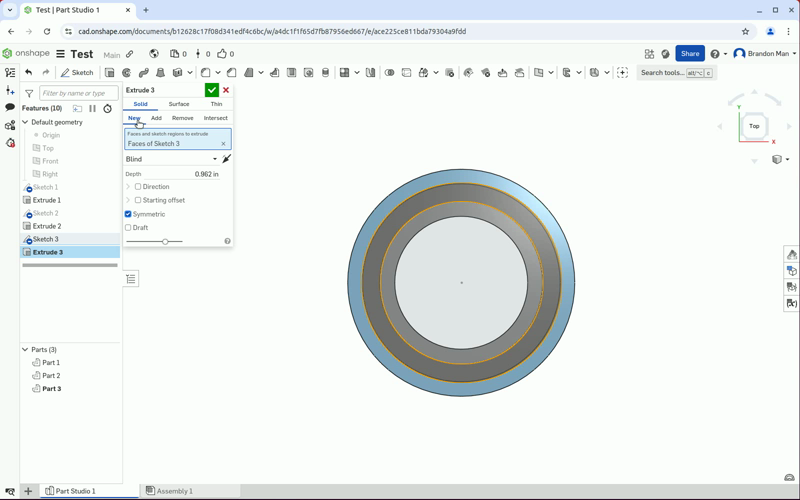
key(enter)
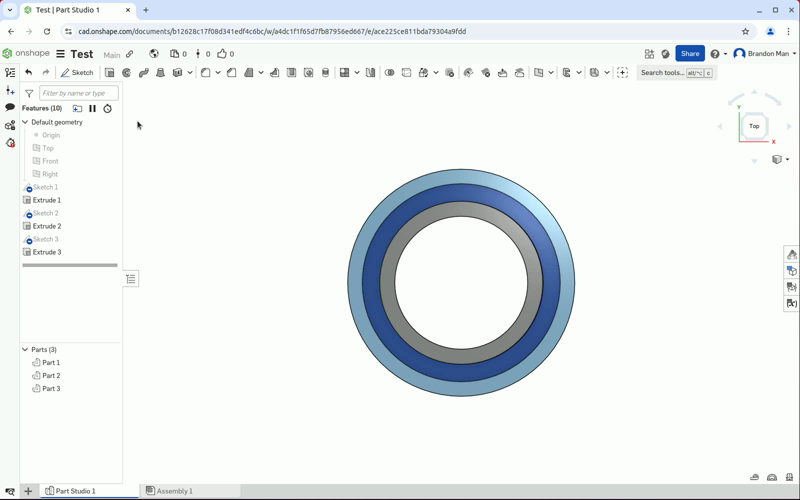
key(shift+h)
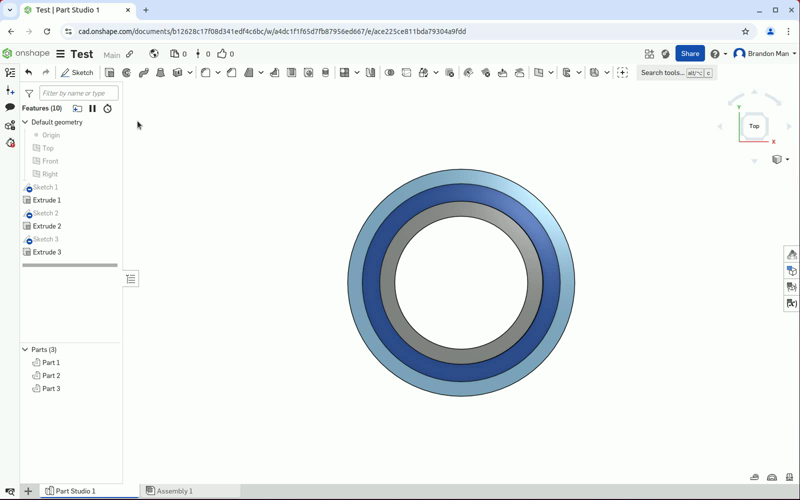
key(shift+h)
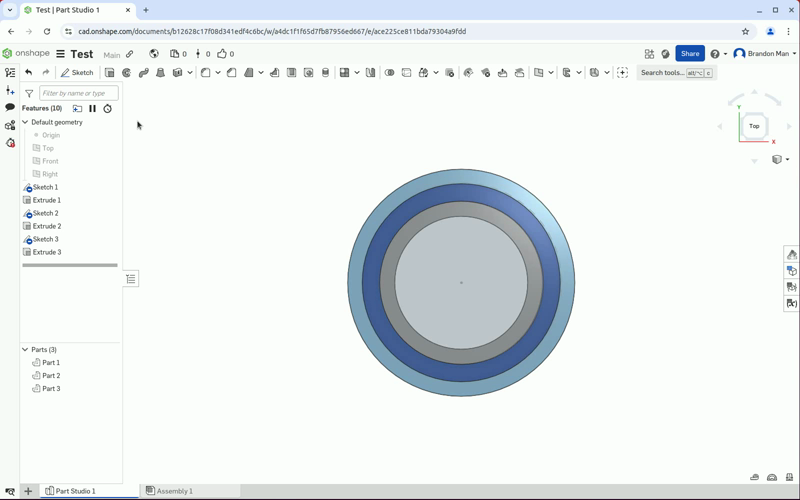
key(shift+7)
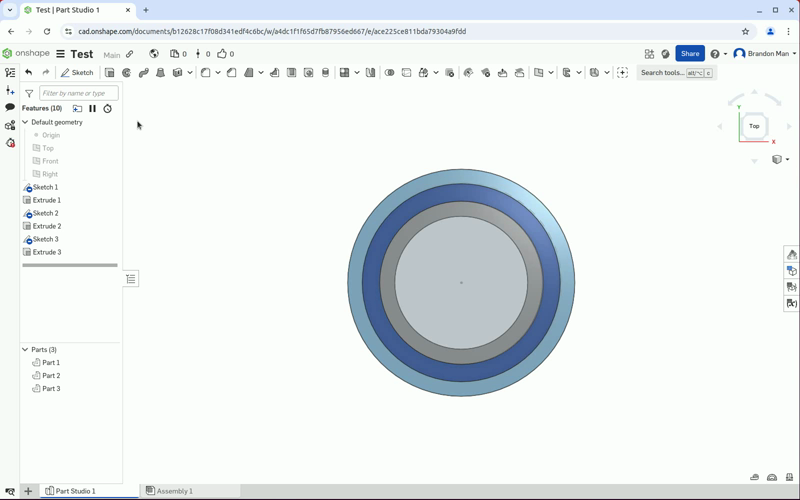
key(up, 3)
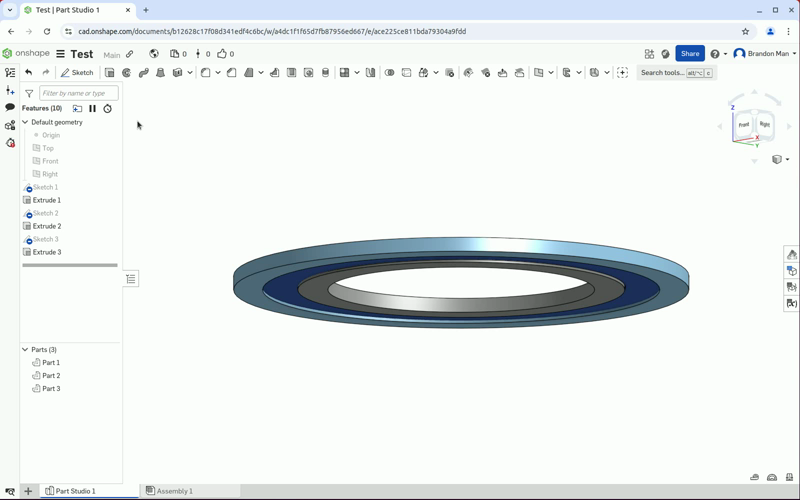
key(left, 3)
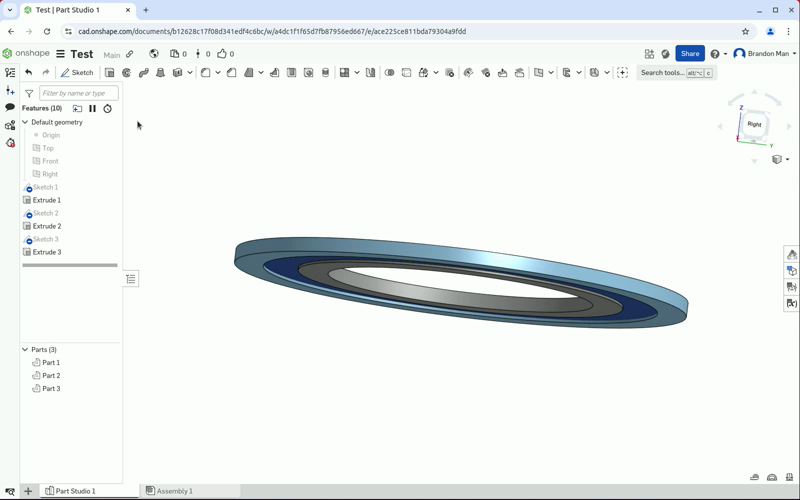
key(right, 3)
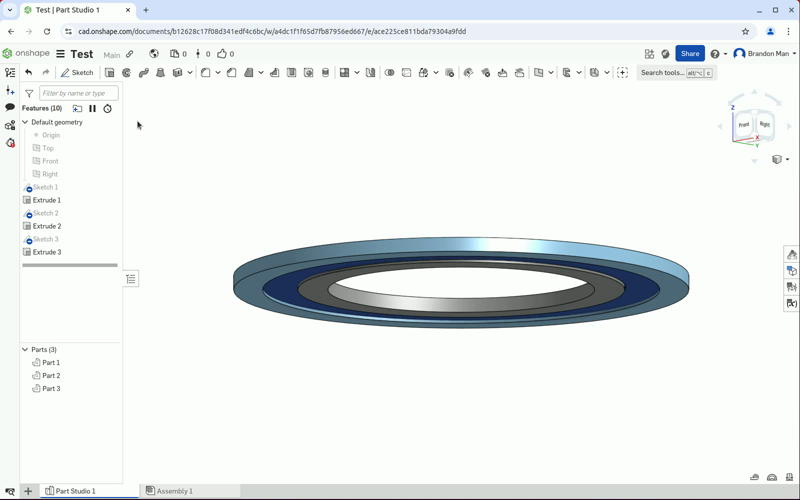
key(down, 3)
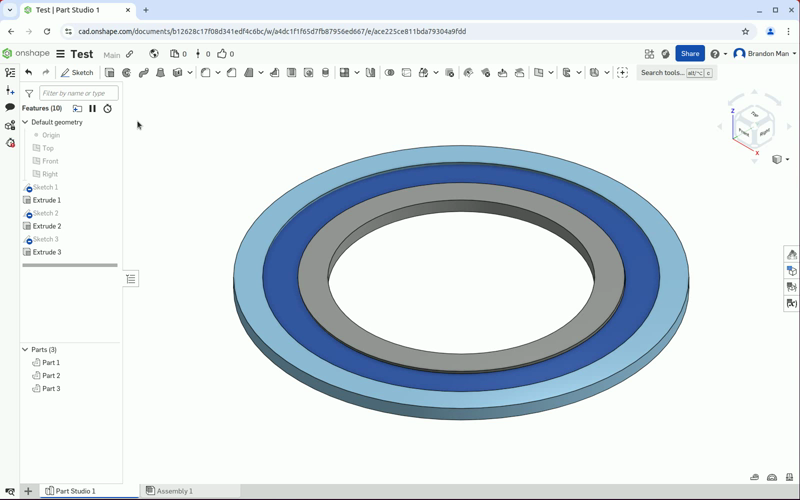
mouse_move(73, 189)
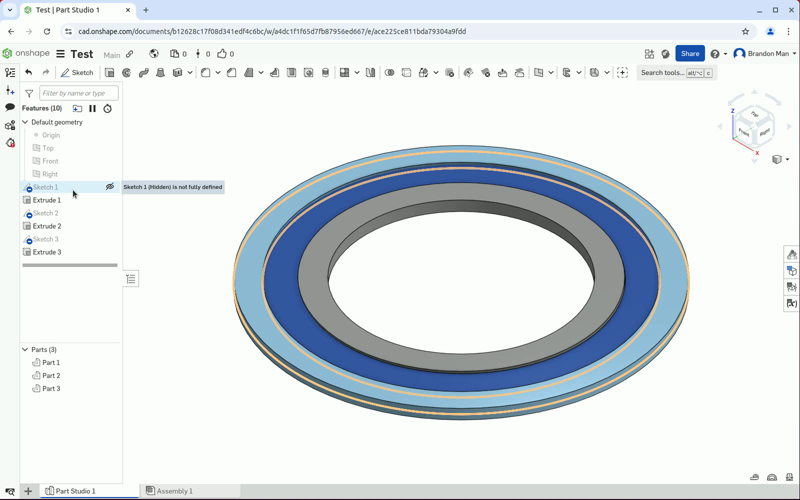
click(73, 189)